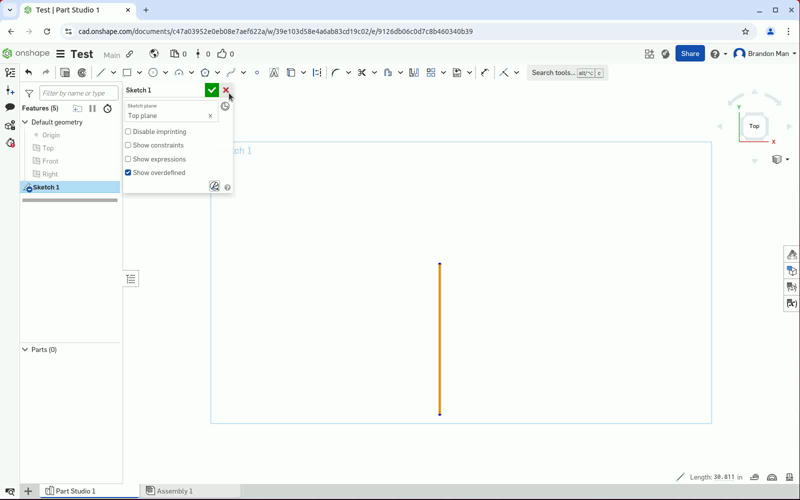
key(shift+h)
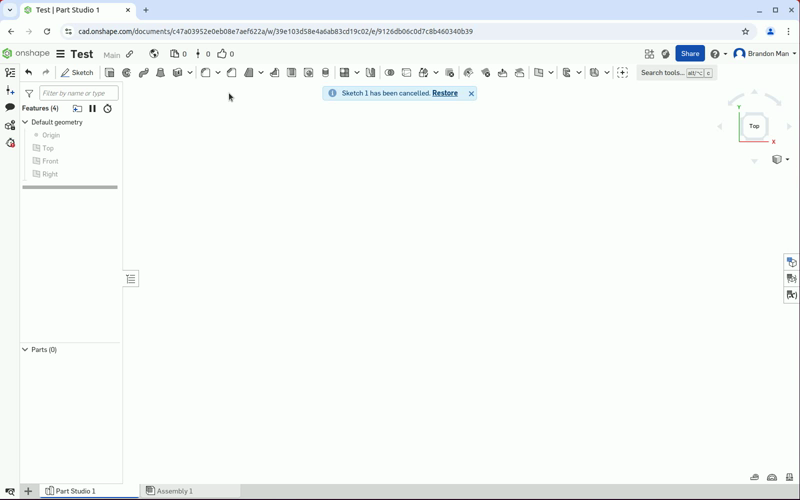
mouse_move(73, 352)
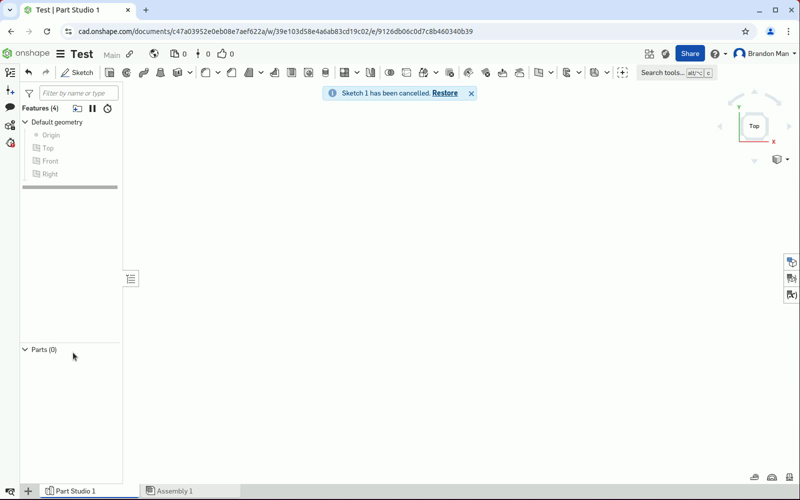
key(y)
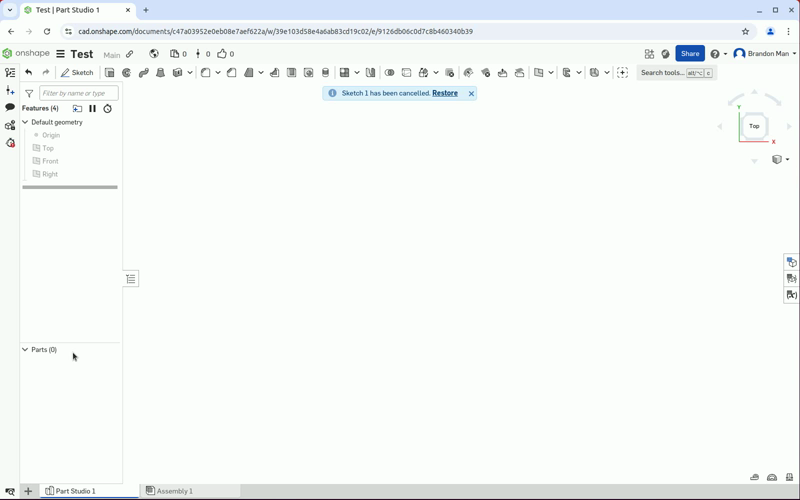
key(shift+p)
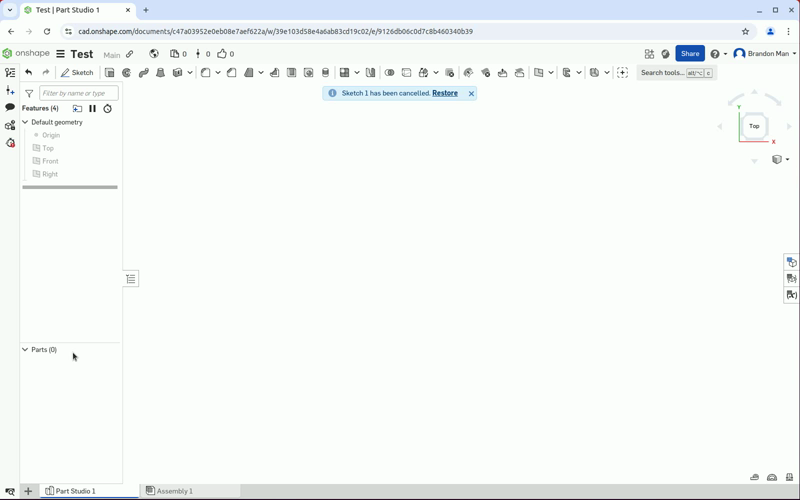
key(space)
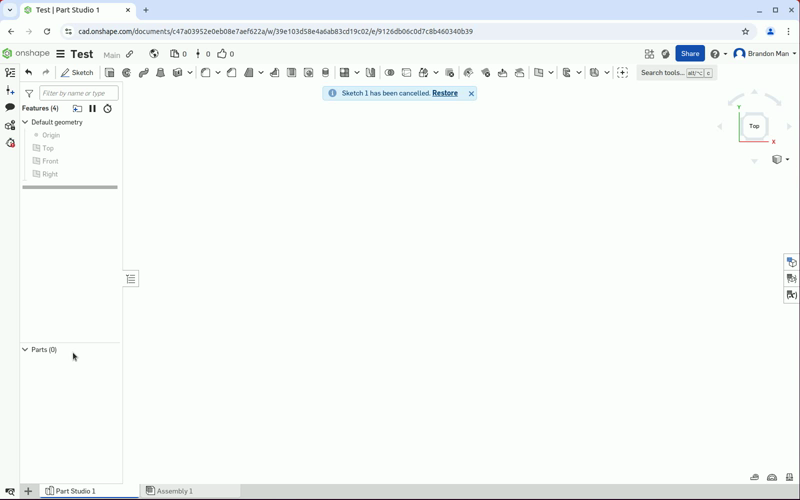
key_down(shift)
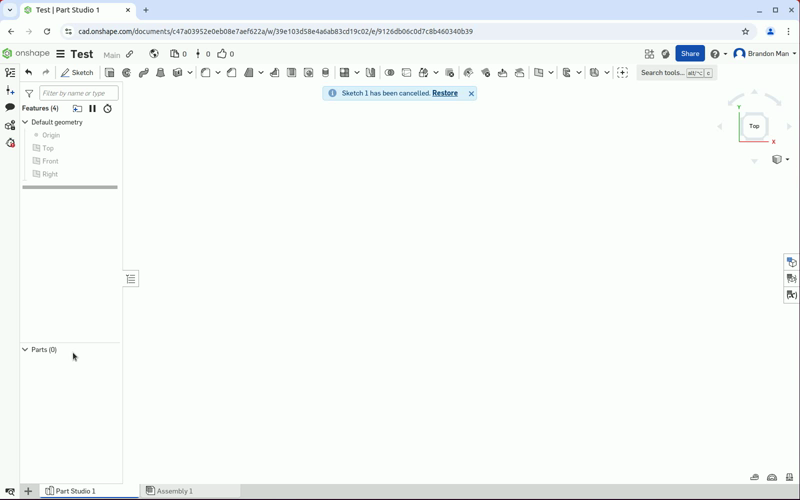
key(up)
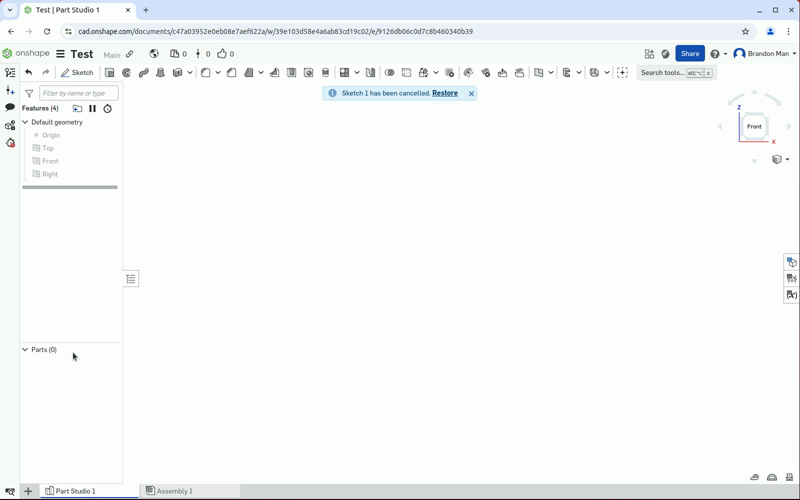
key_up(shift)
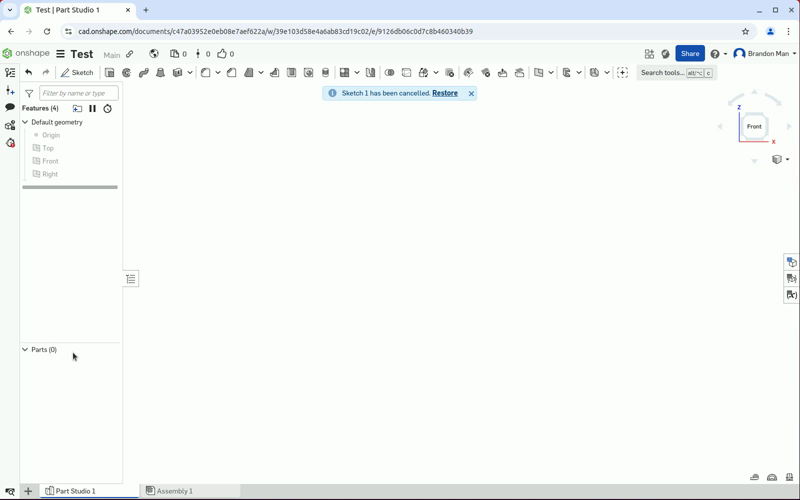
mouse_move(73, 352)
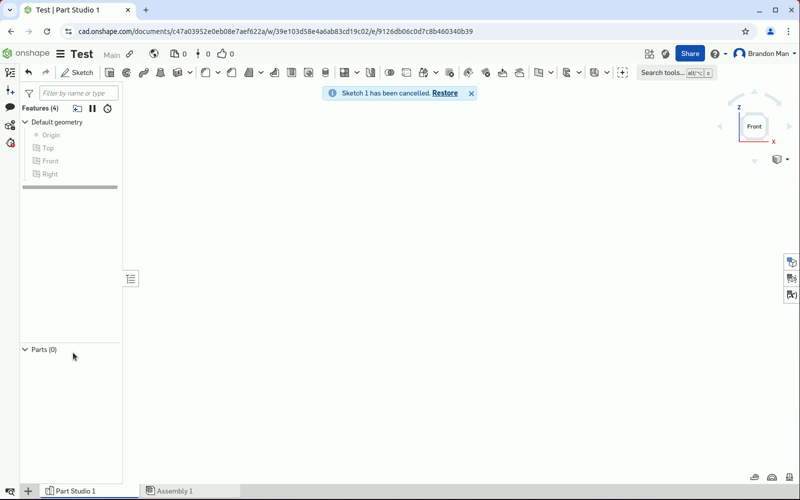
key(shift+y)
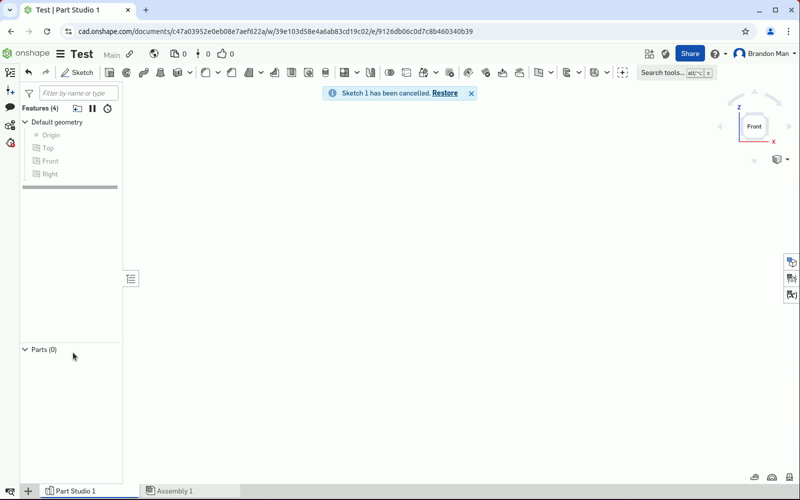
key(shift+s)
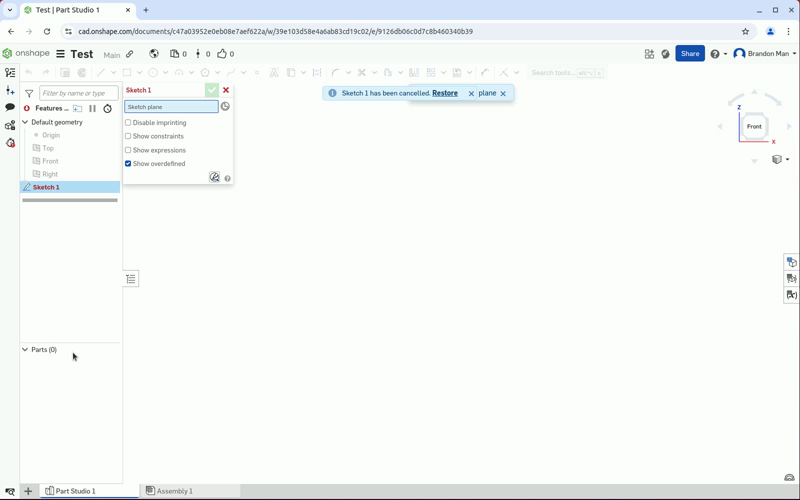
mouse_move(73, 163)
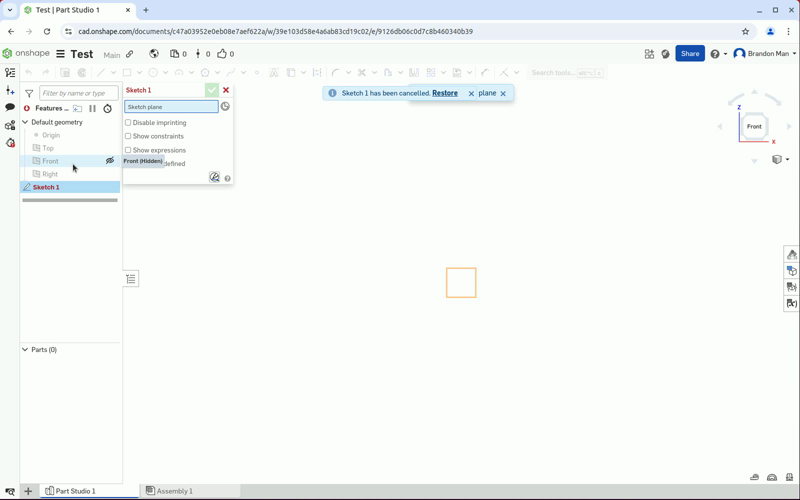
click(73, 163)
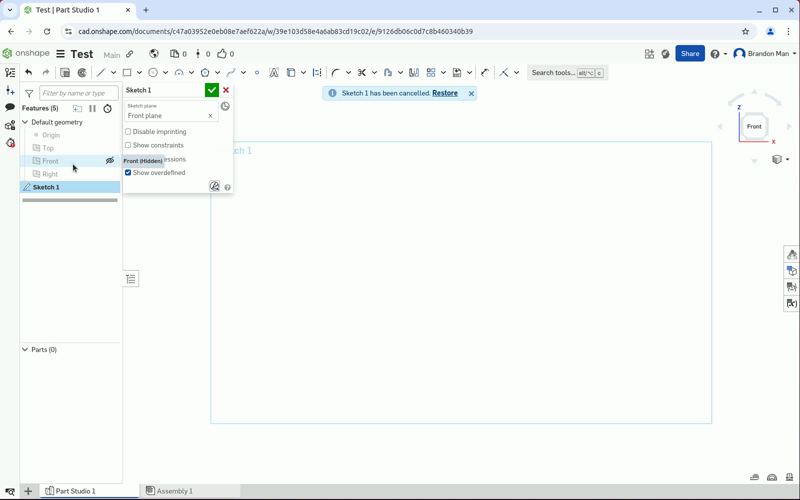
mouse_move(73, 352)
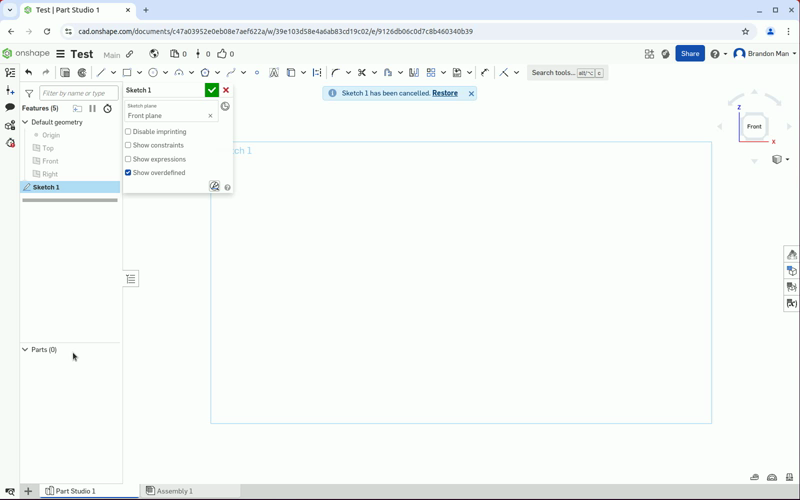
key(y)
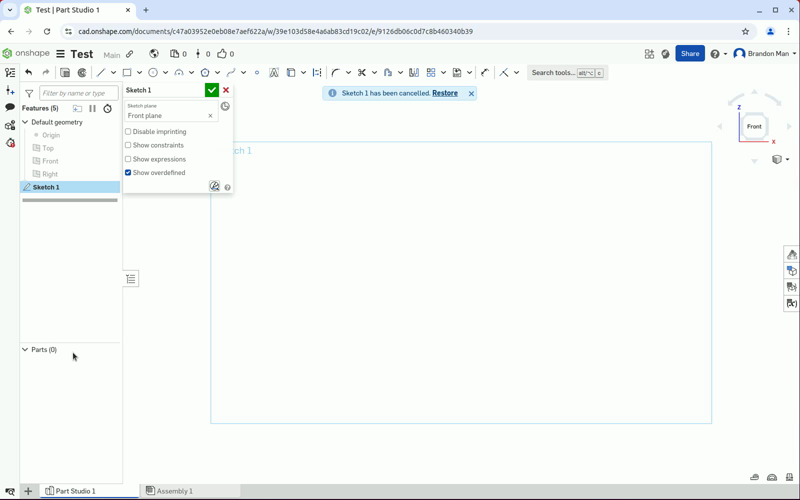
key(l)
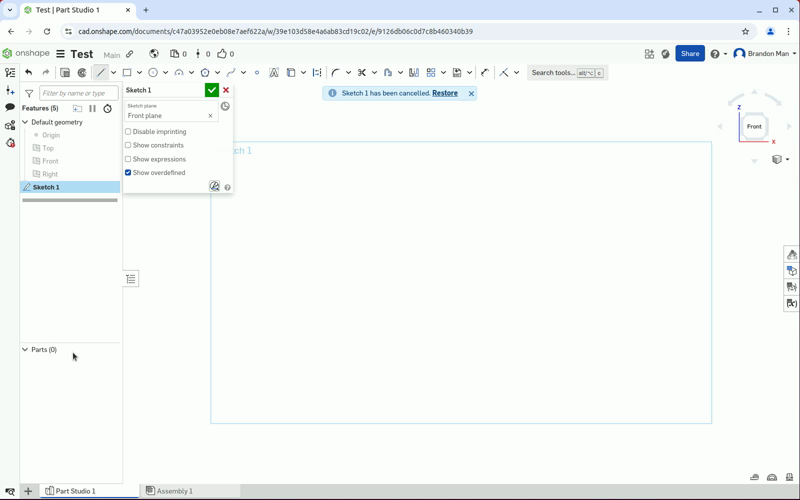
key_down(shift)
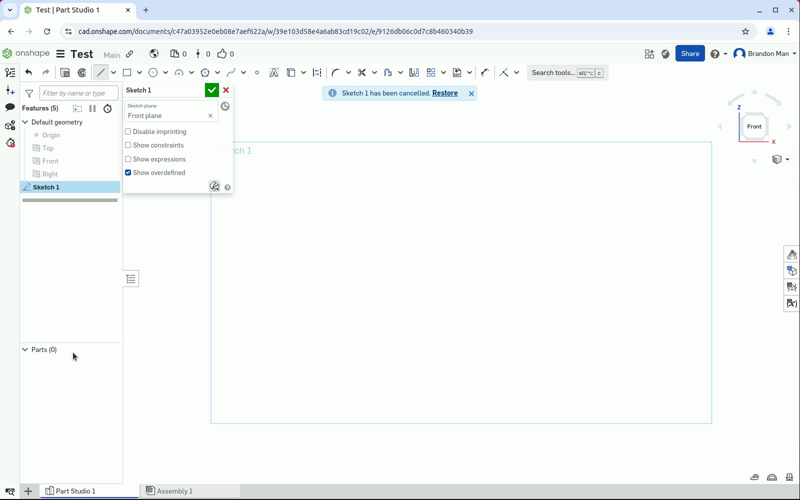
mouse_move(376, 279)
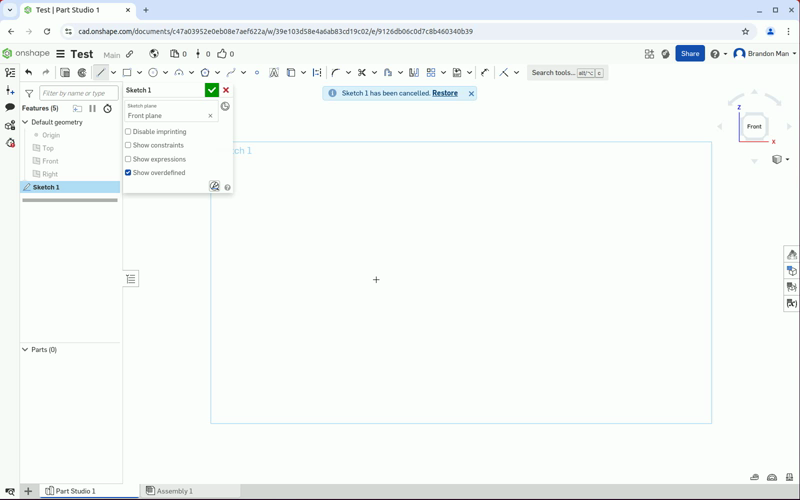
click(376, 279)
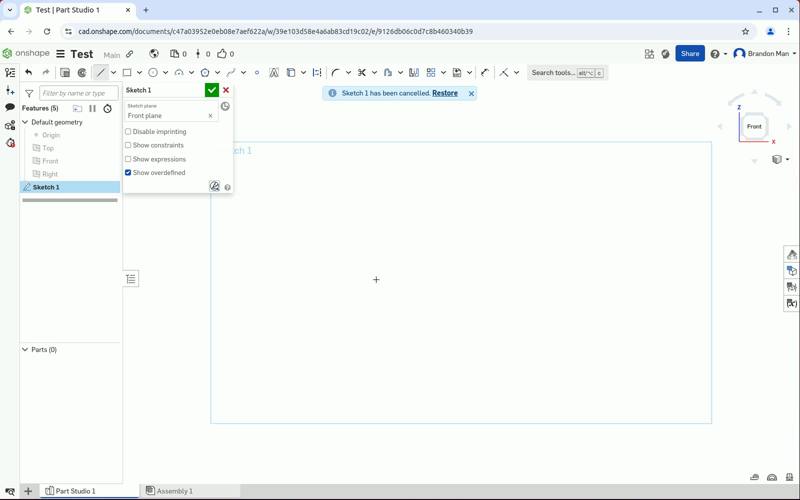
key_up(shift)
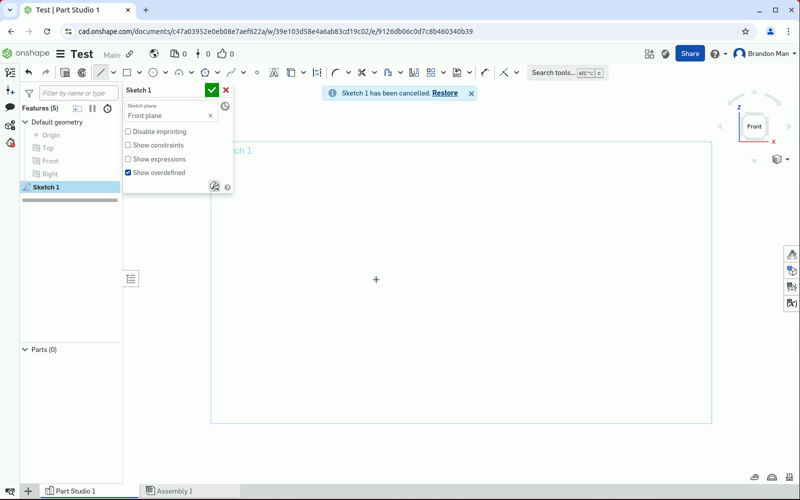
key_down(shift)
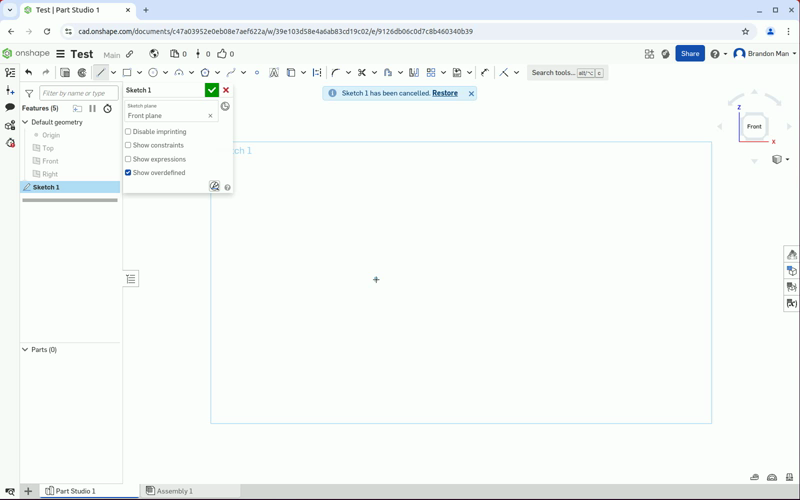
mouse_move(415, 353)
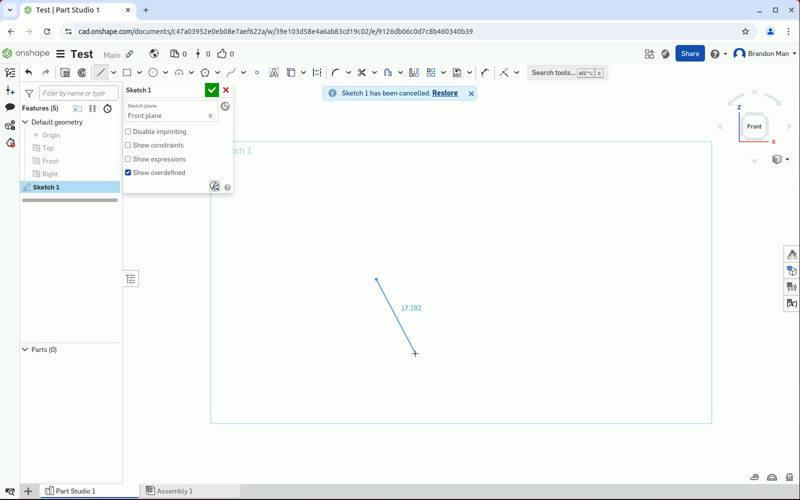
click(415, 353)
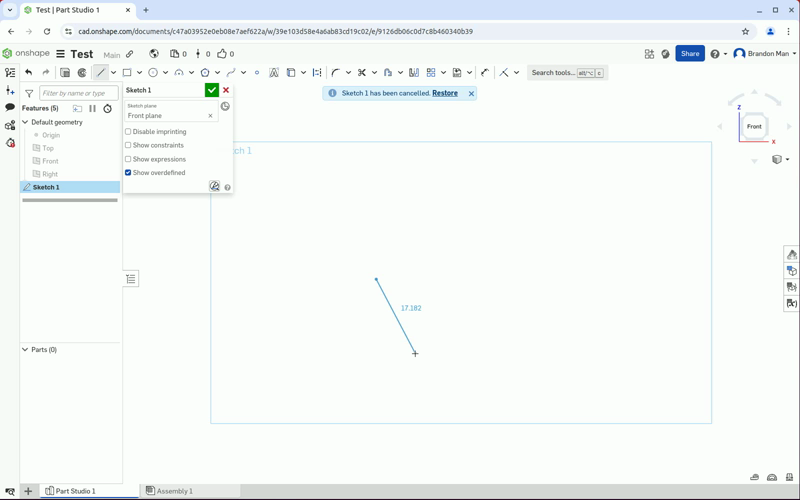
key_up(shift)
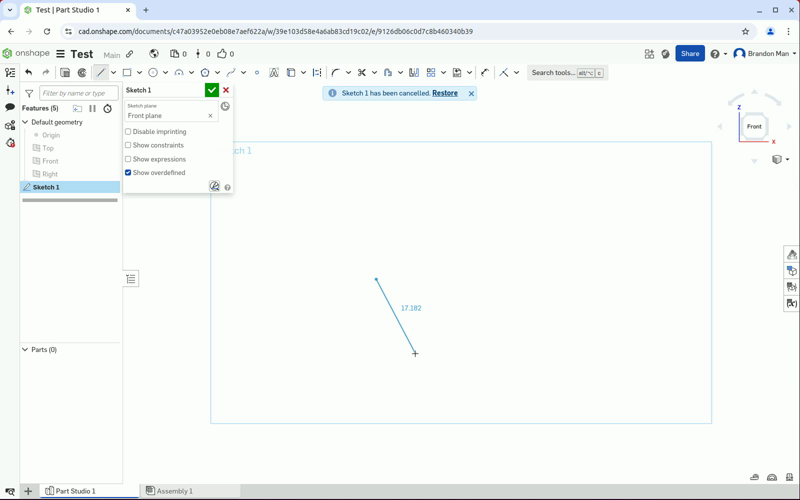
key_down(shift)
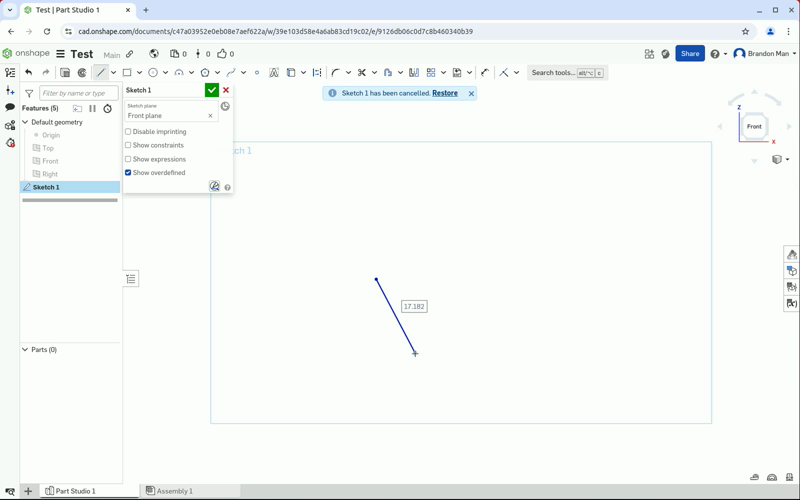
mouse_move(499, 356)
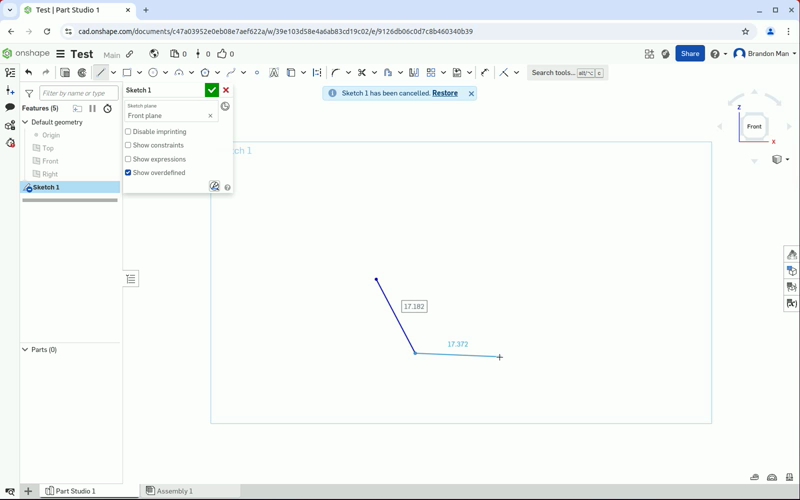
click(499, 356)
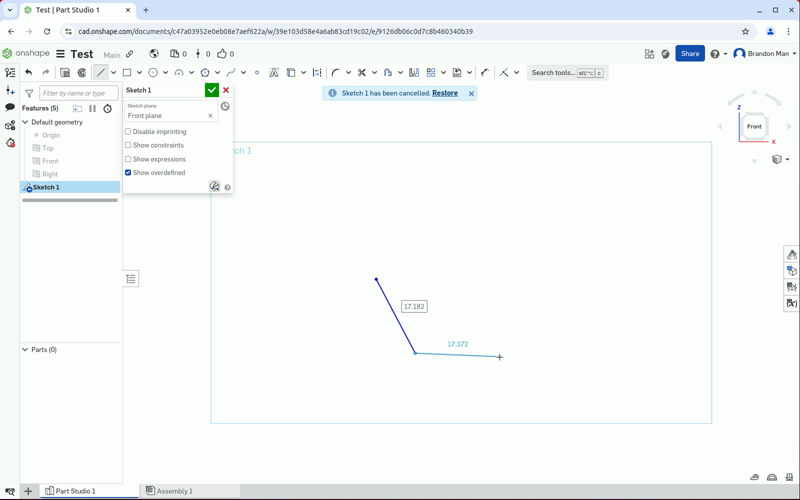
key_up(shift)
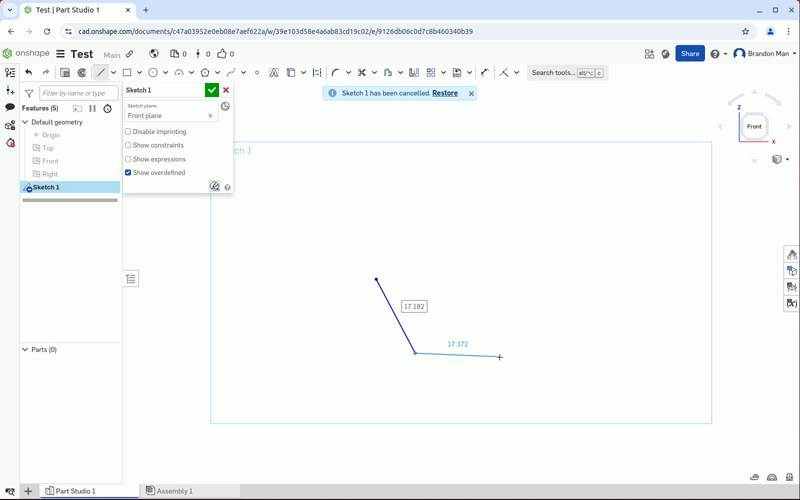
key_down(shift)
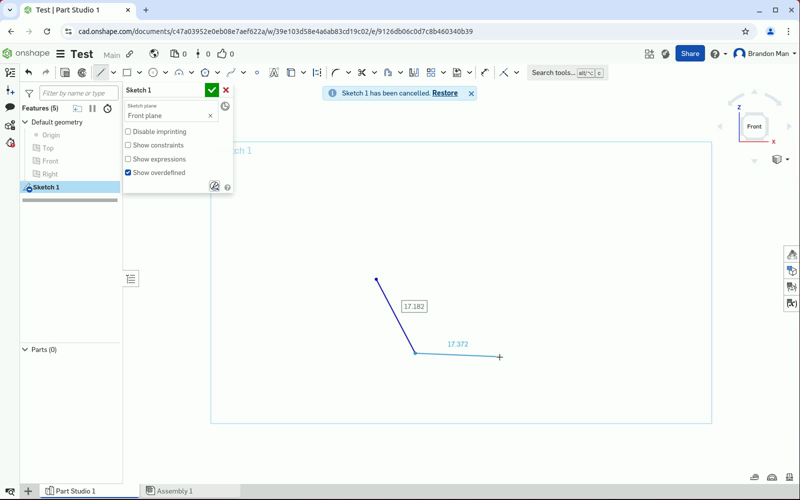
mouse_move(543, 284)
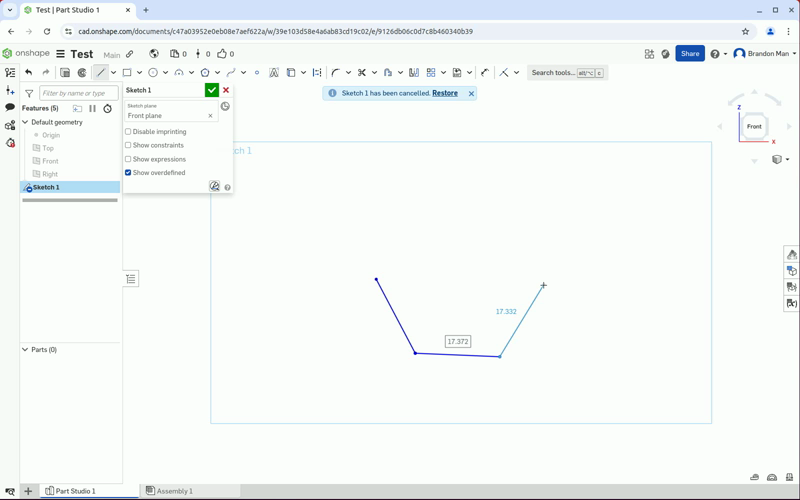
click(543, 284)
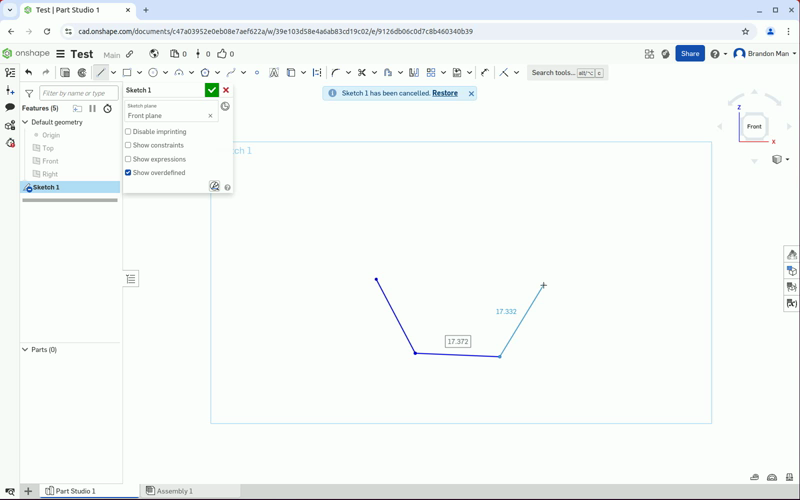
key_up(shift)
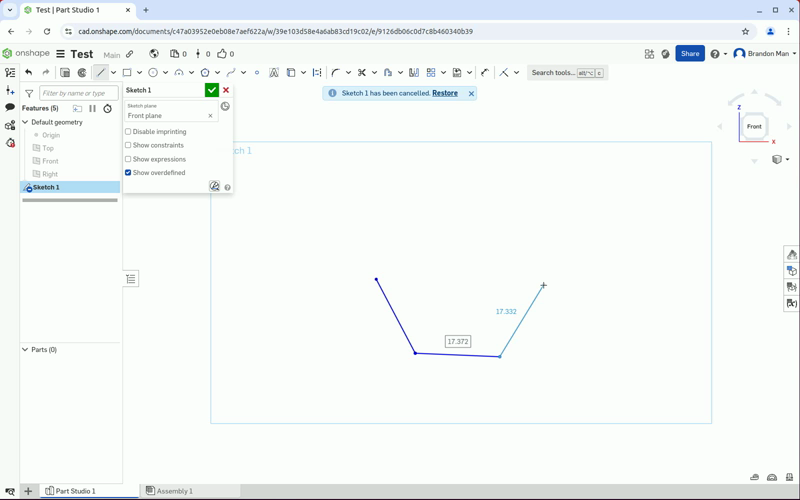
key_down(shift)
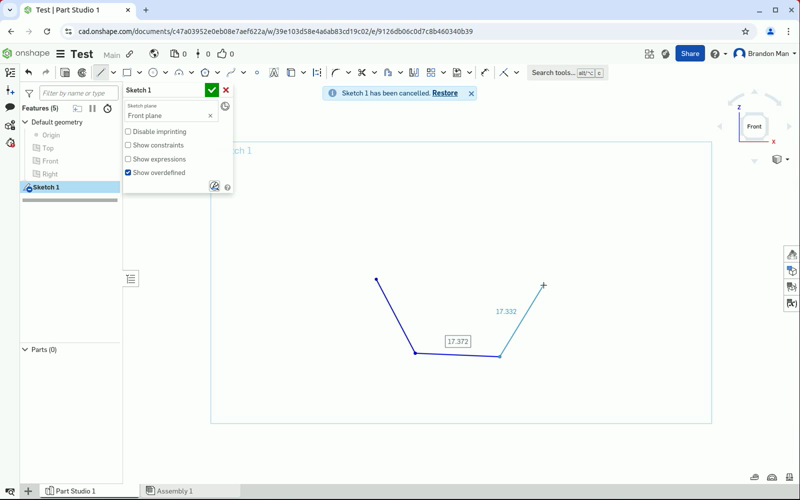
mouse_move(504, 210)
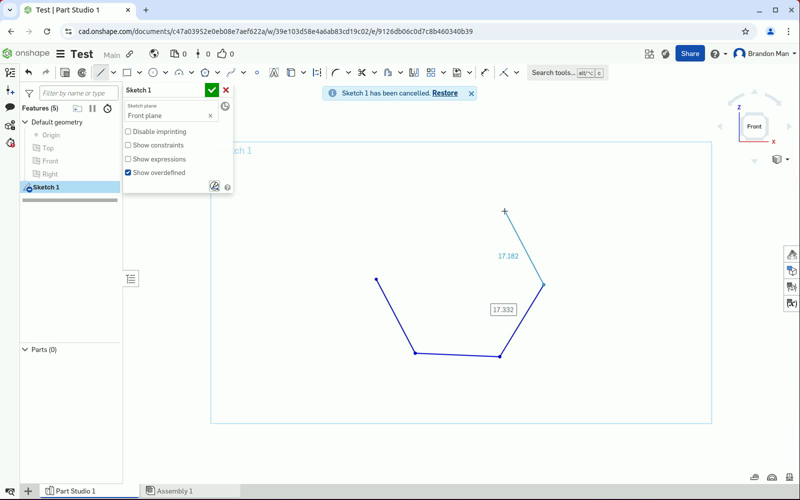
click(504, 210)
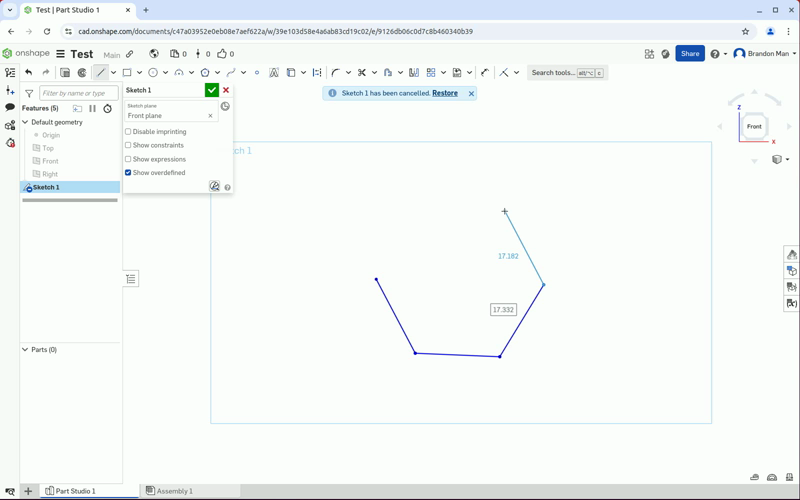
key_up(shift)
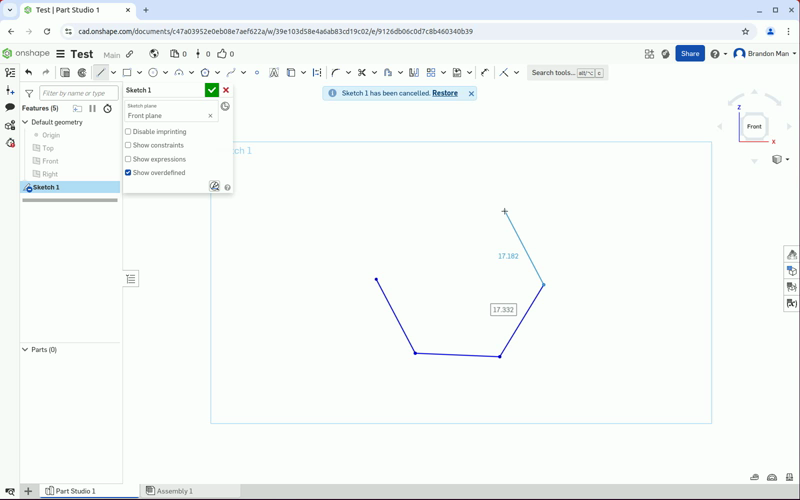
key_down(shift)
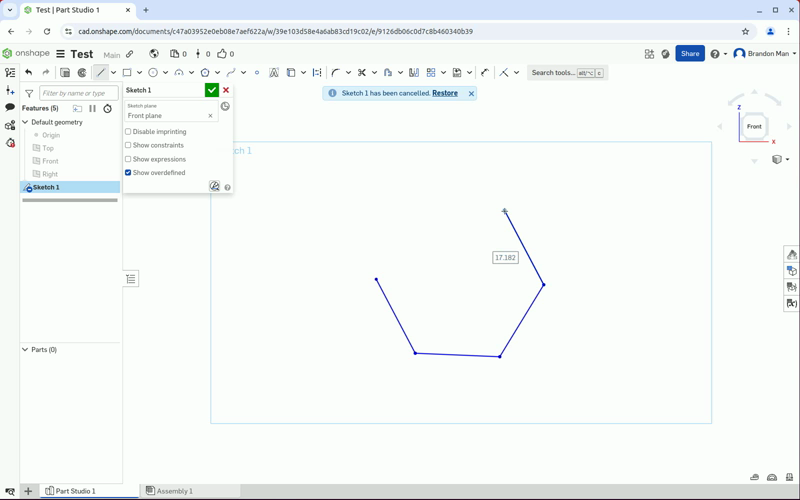
mouse_move(420, 209)
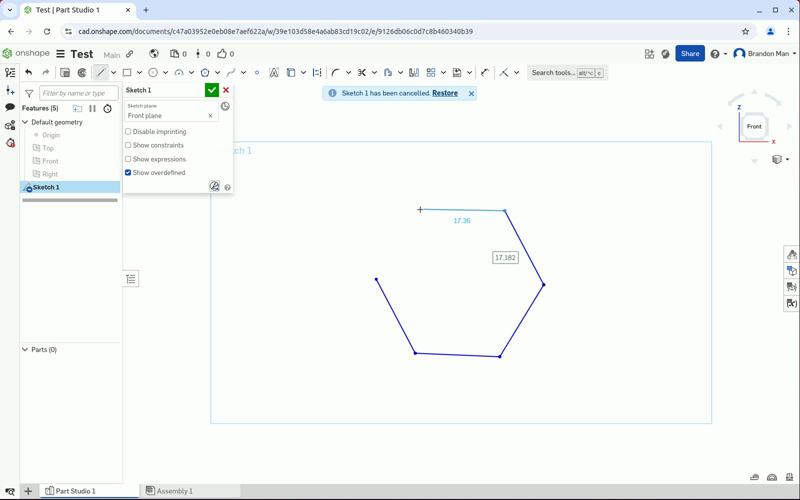
click(420, 209)
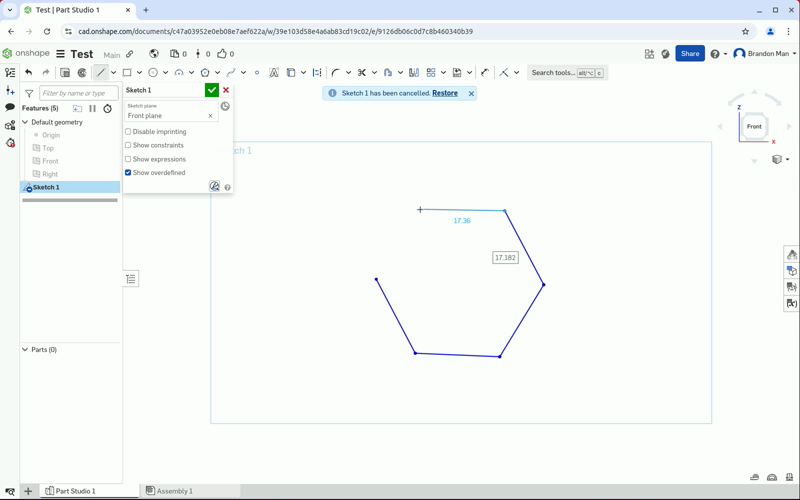
key_up(shift)
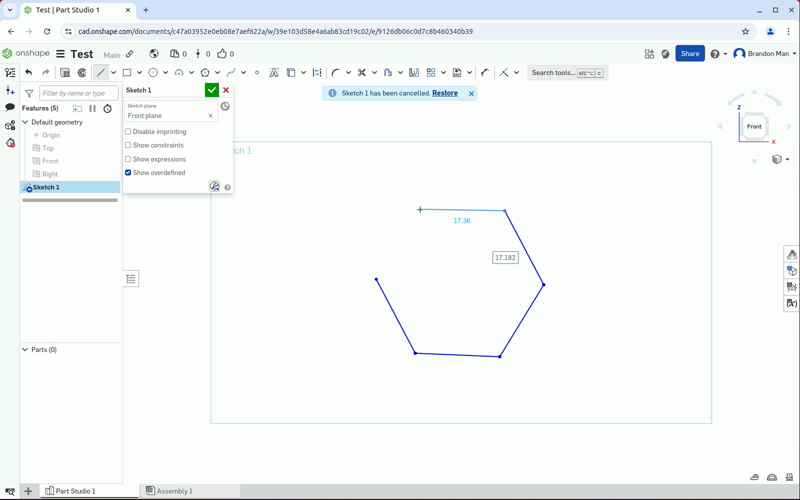
key_down(shift)
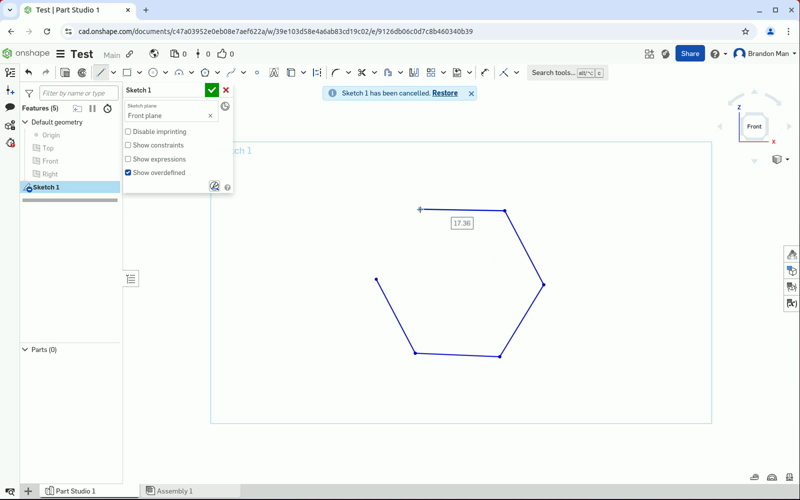
mouse_move(376, 279)
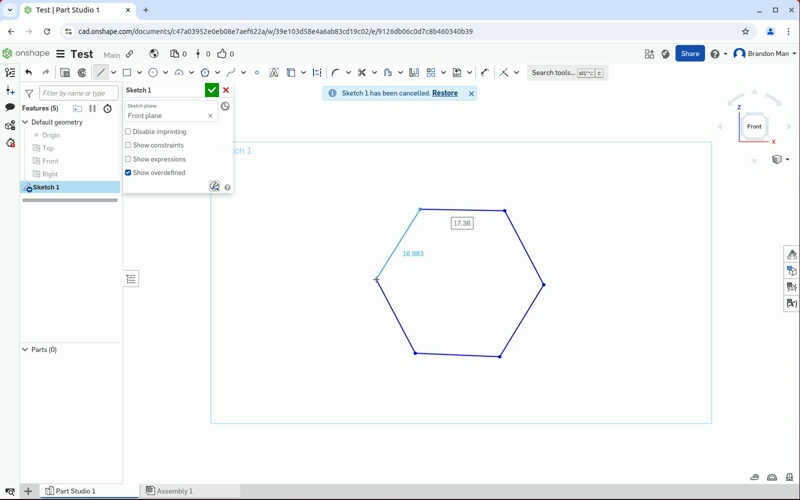
key_up(shift)
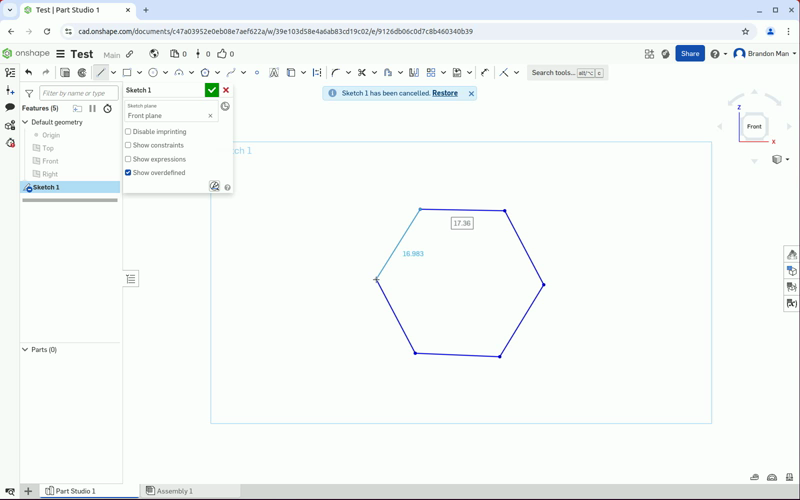
click(376, 279)
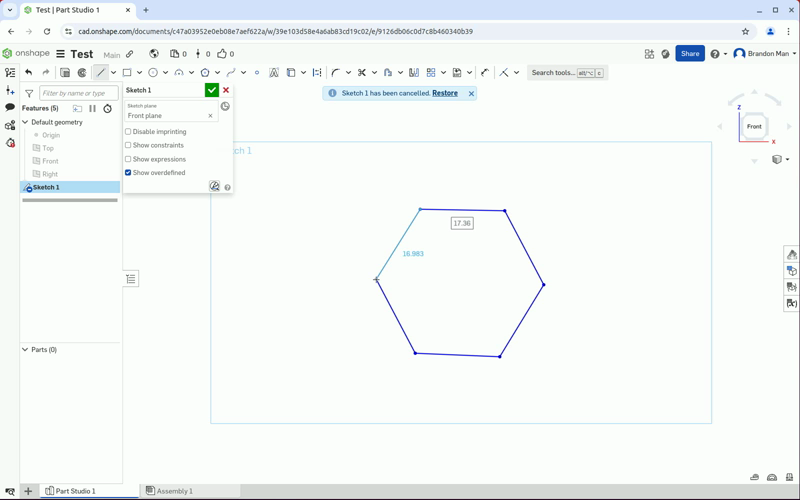
key(esc)
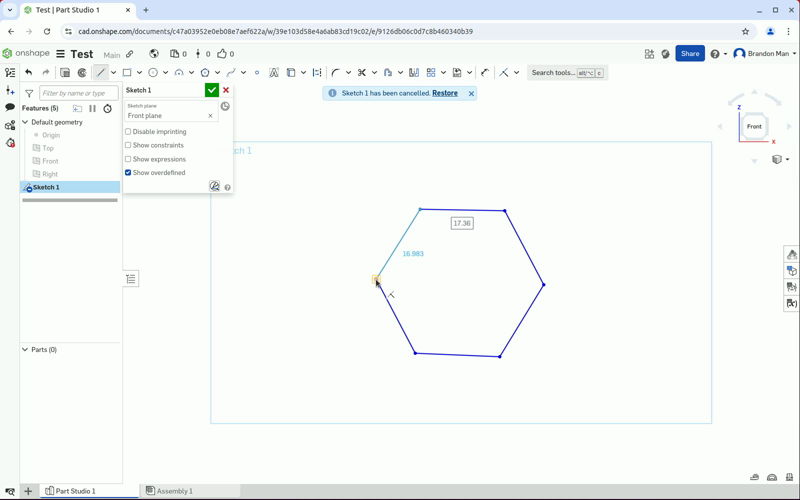
mouse_move(423, 309)
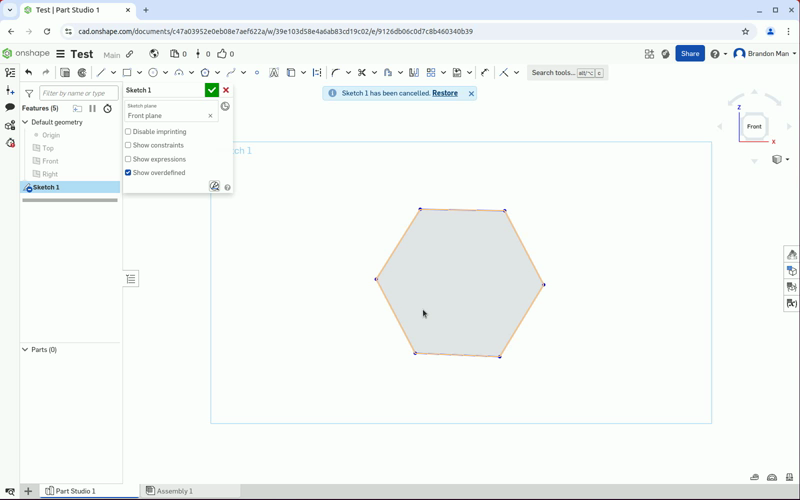
click(423, 309)
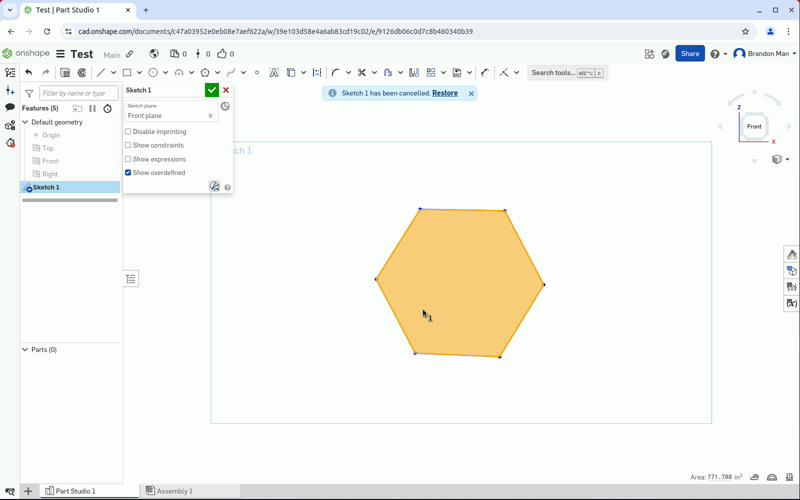
mouse_move(73, 352)
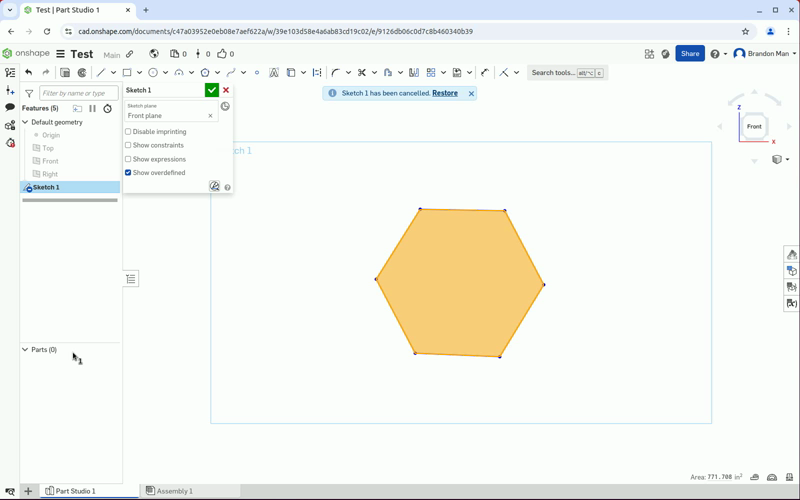
key(shift+y)
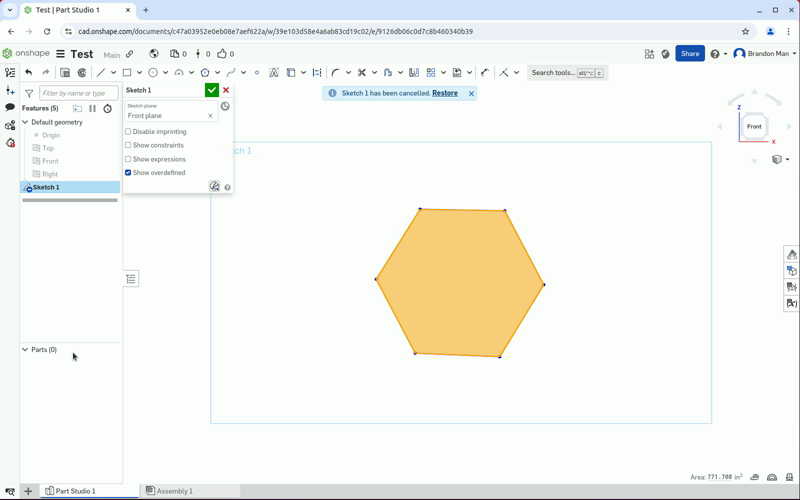
key(shift+e)
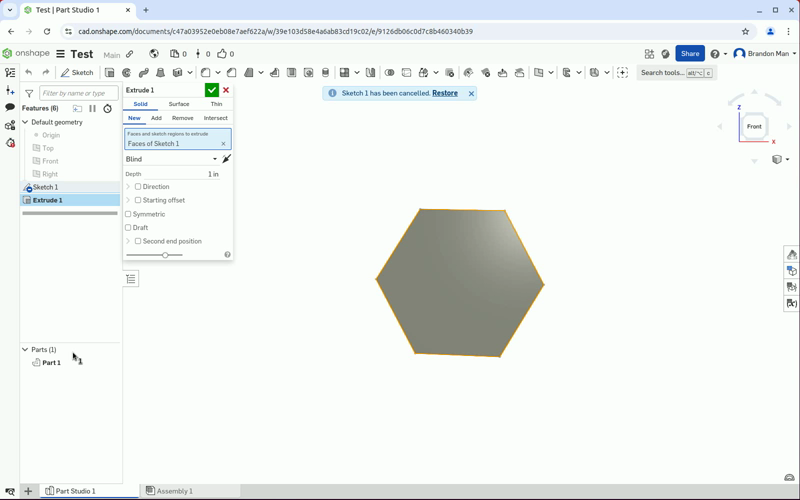
mouse_move(143, 106)
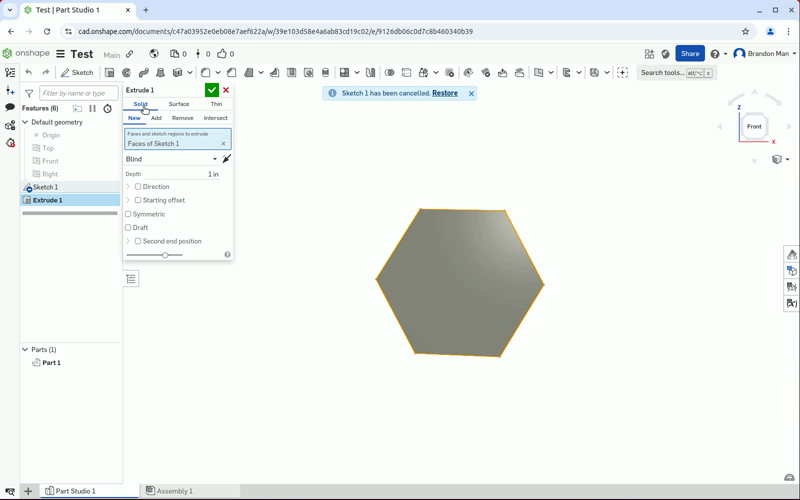
click(143, 106)
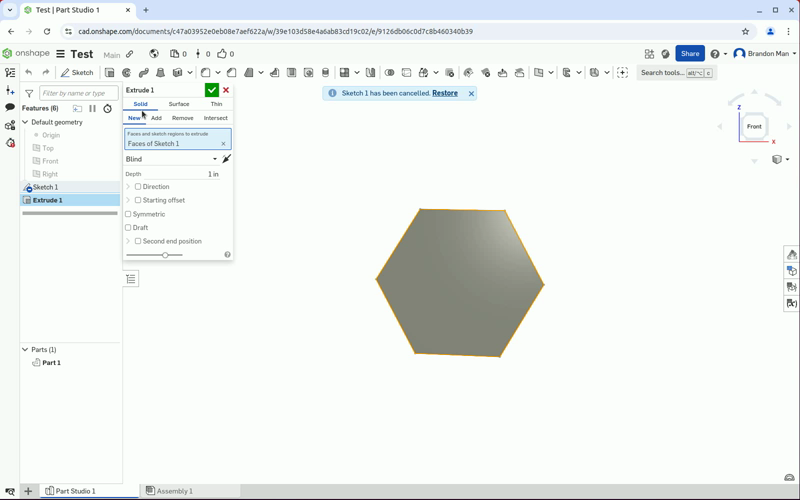
mouse_move(137, 120)
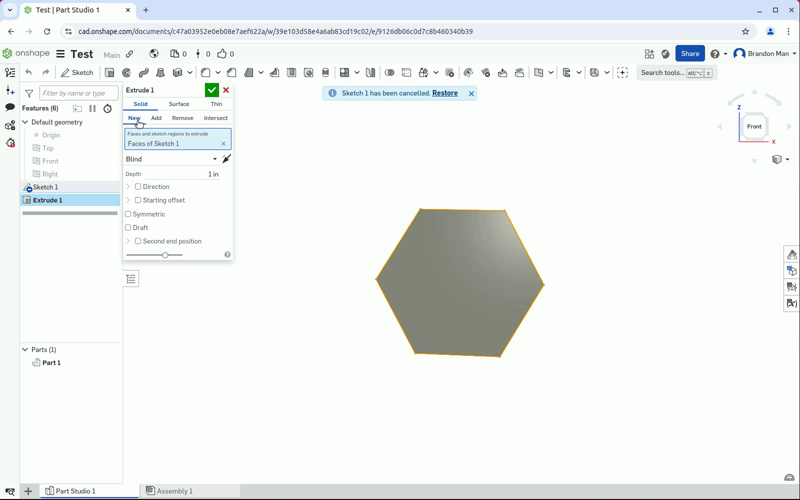
click(137, 120)
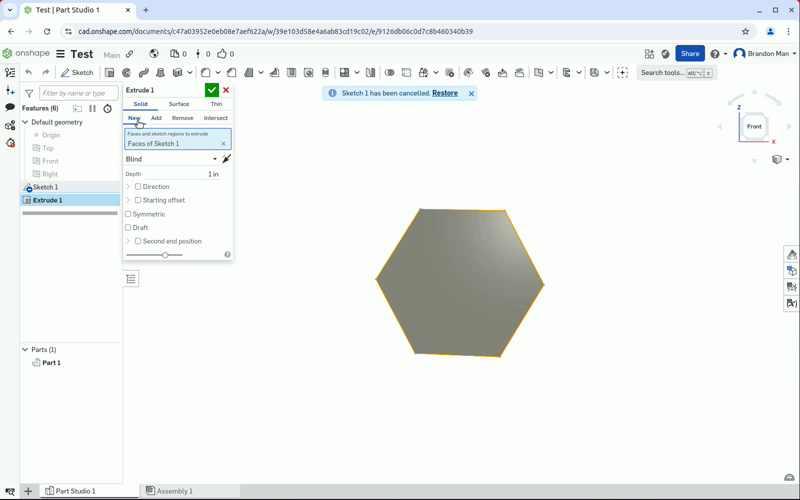
key(tab, 4)
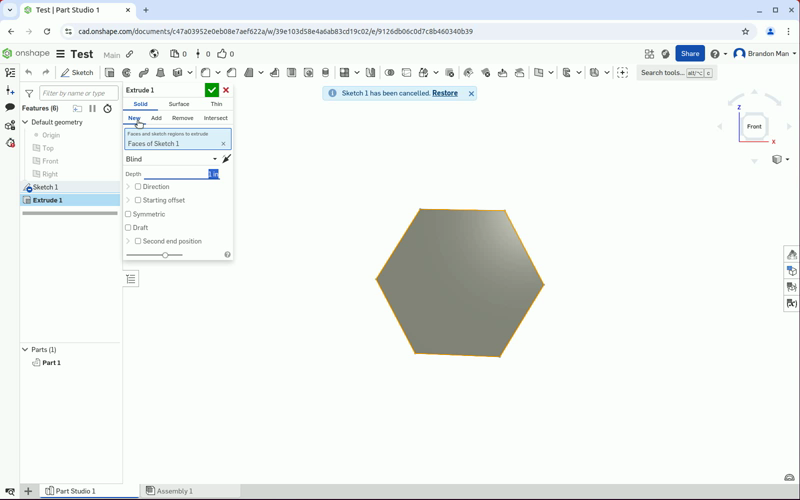
text(15.405)
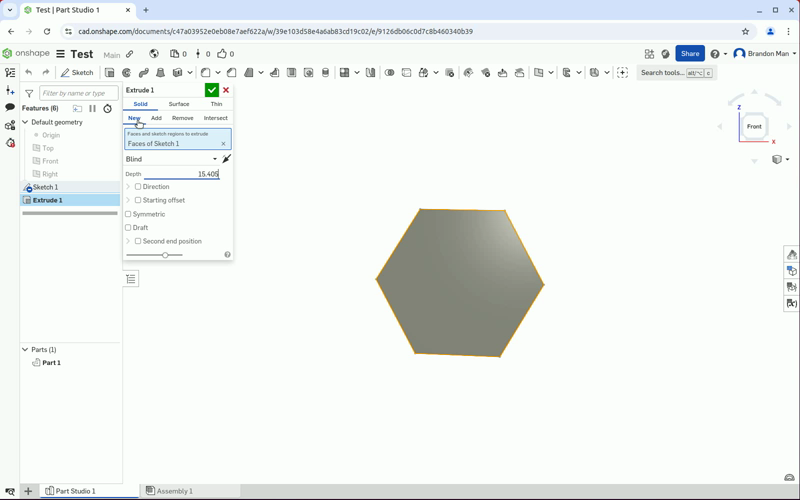
key(enter)
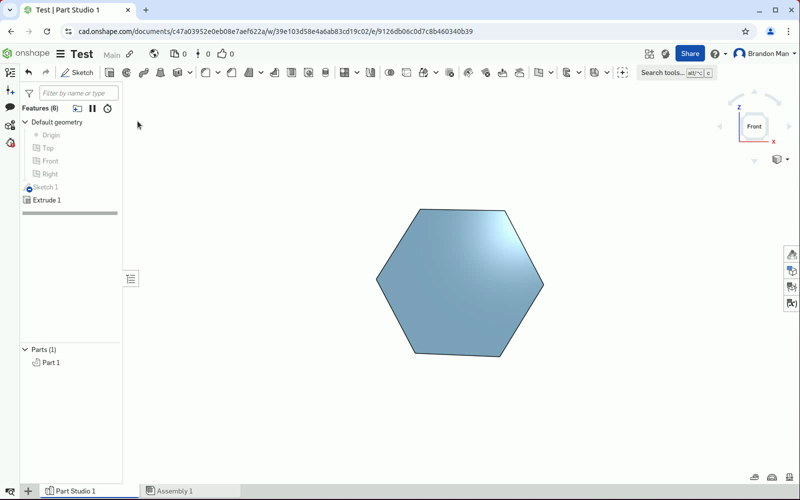
key(shift+h)
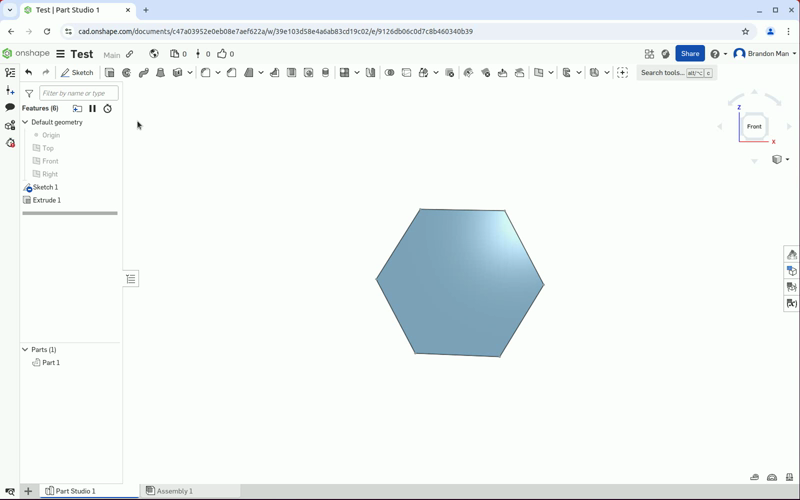
key(shift+h)
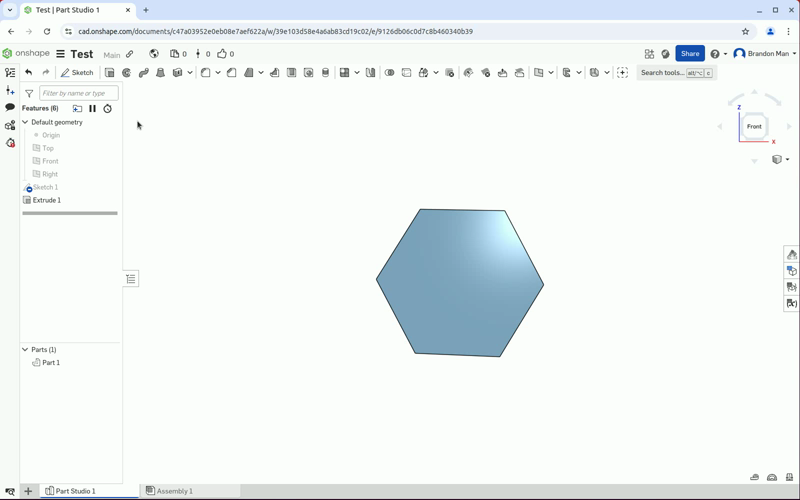
mouse_move(73, 189)
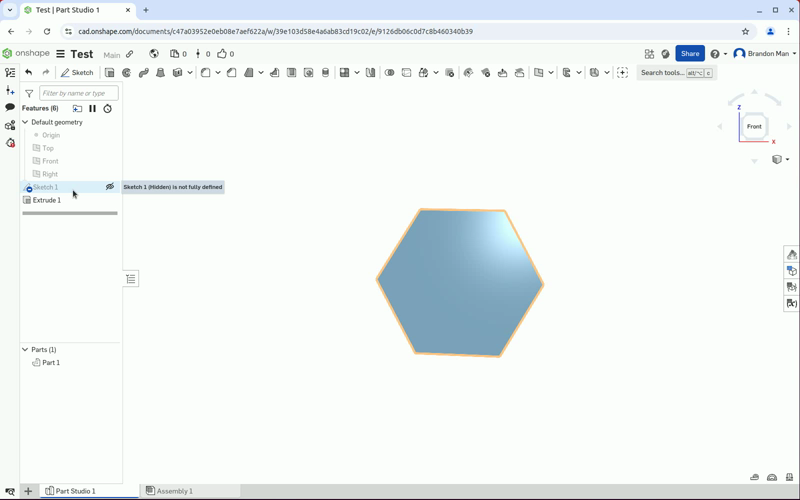
click(73, 189)
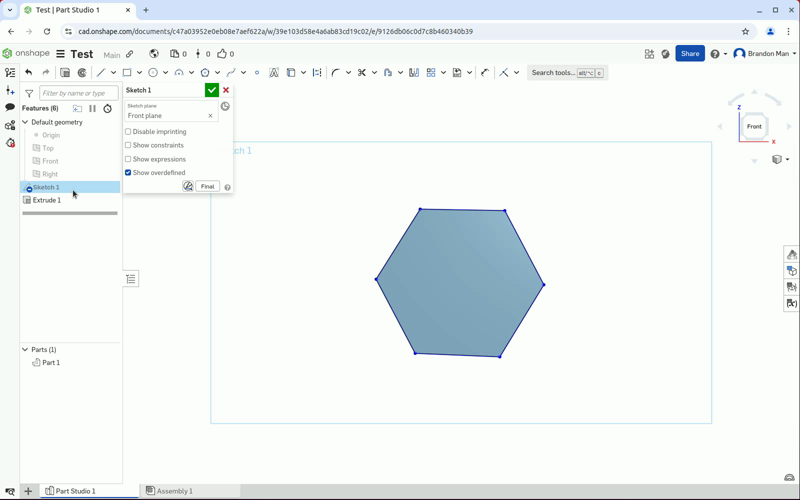
mouse_move(229, 92)
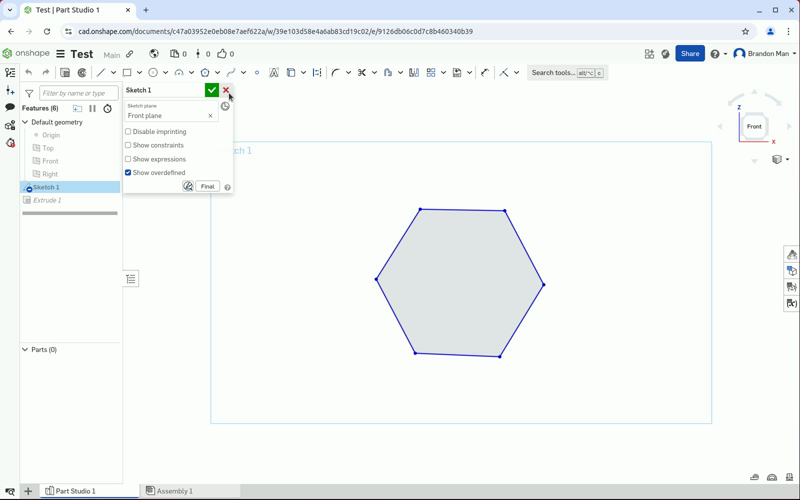
click(229, 92)
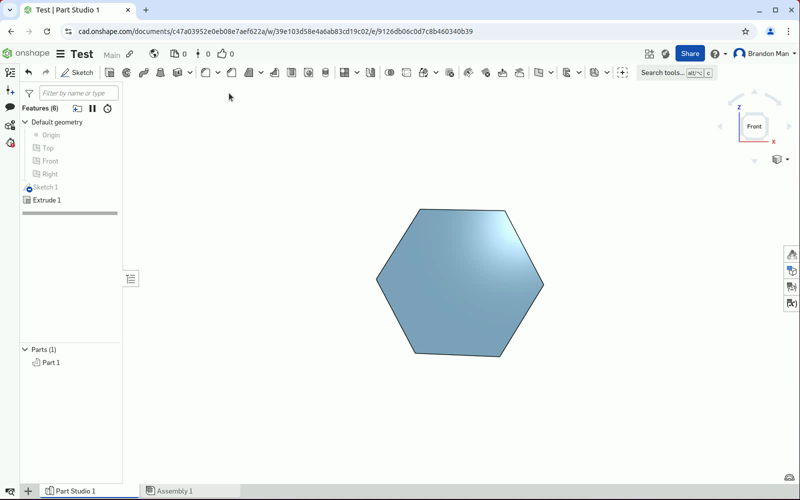
mouse_move(541, 75)
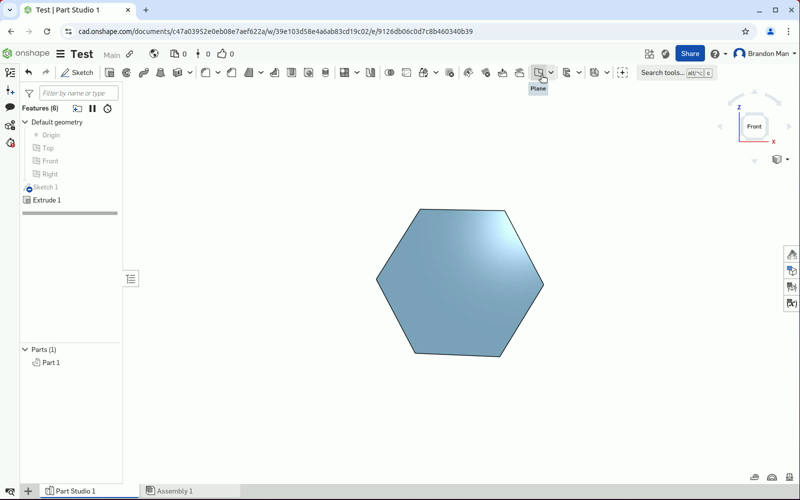
click(541, 75)
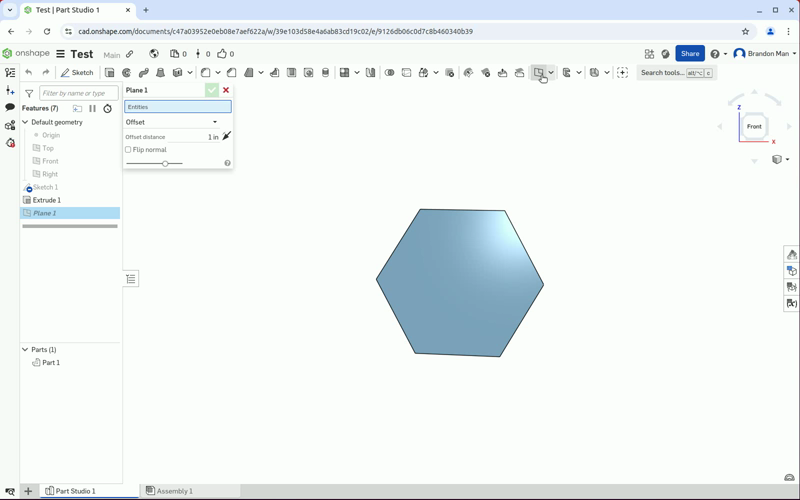
mouse_move(73, 163)
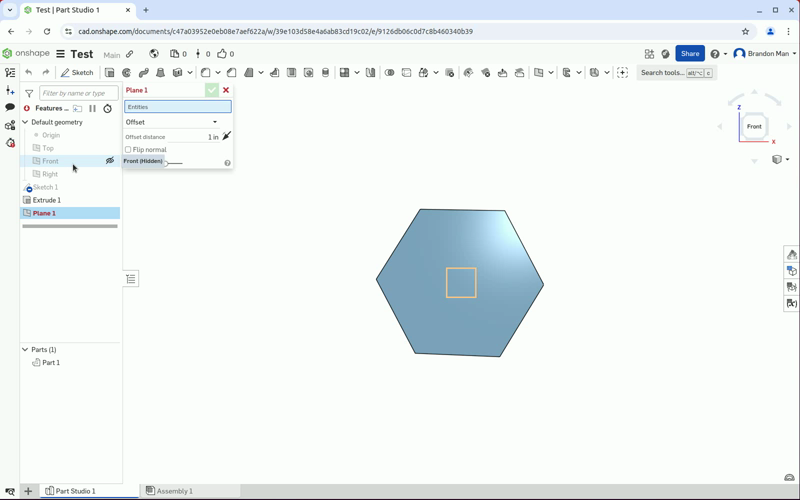
click(73, 163)
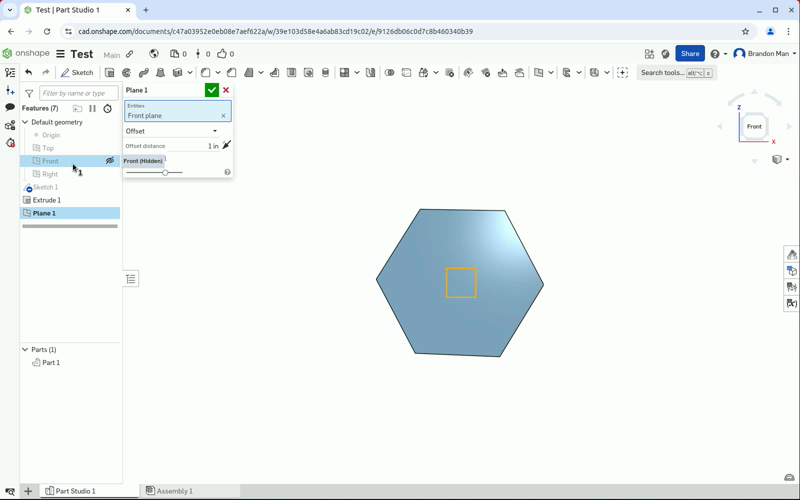
key(tab, 2)
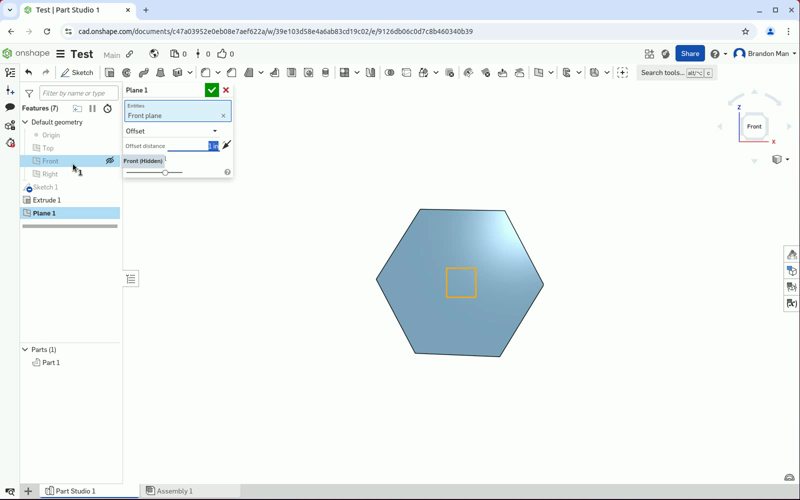
text(15.405)
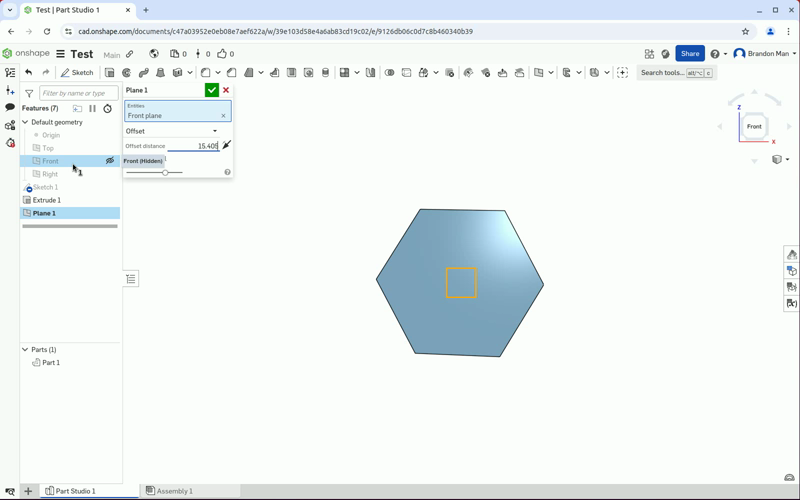
key(enter, 2)
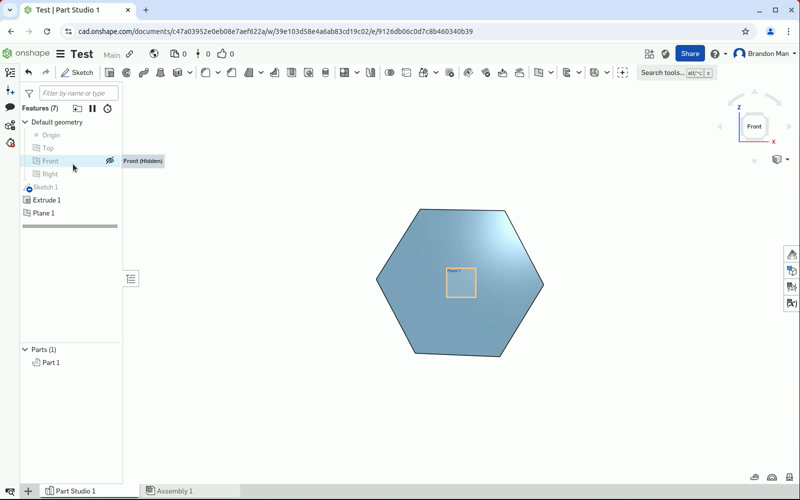
key(shift+s)
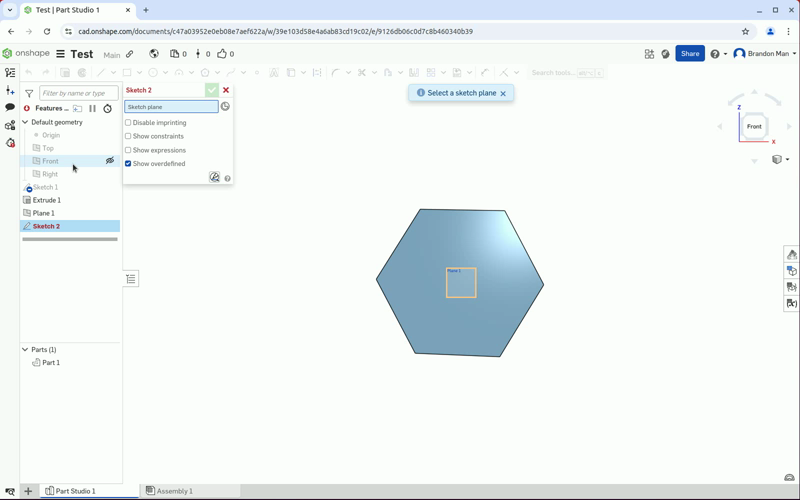
mouse_move(73, 215)
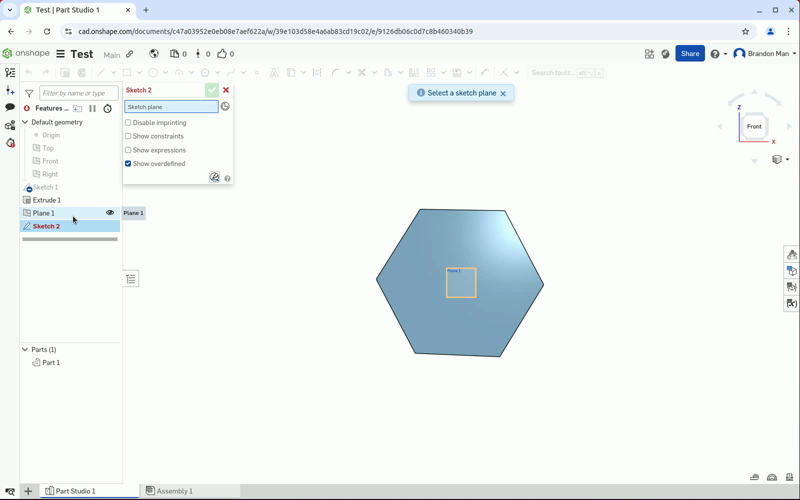
click(73, 215)
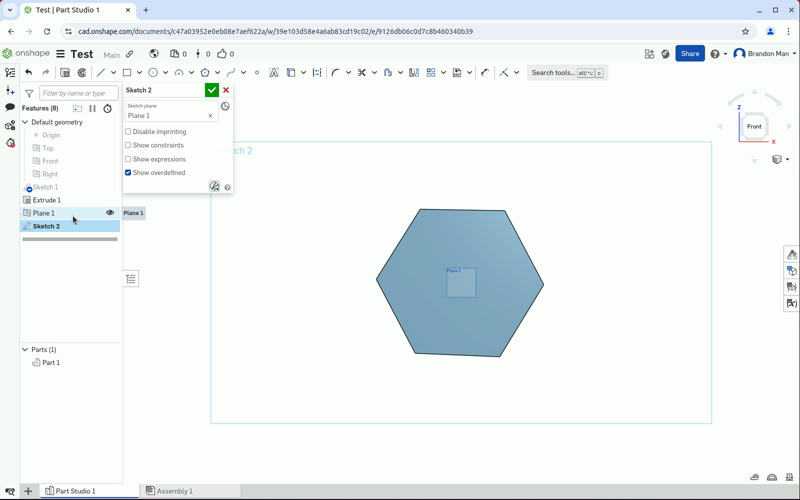
mouse_move(73, 352)
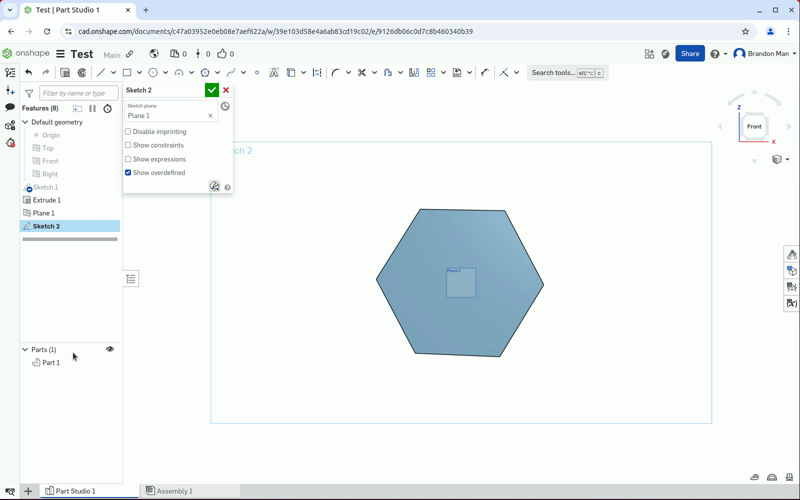
key(y)
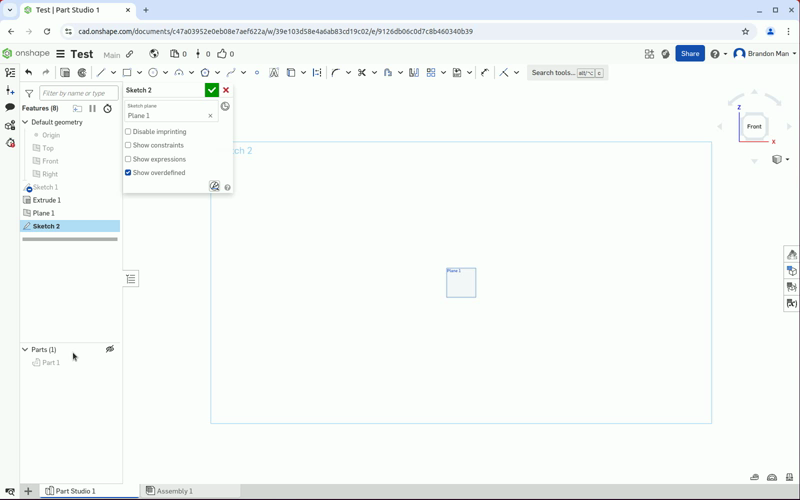
key(c)
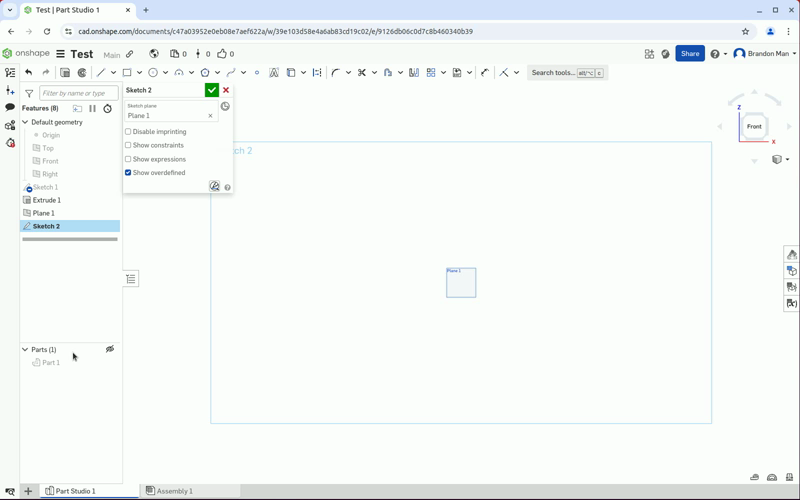
key_down(shift)
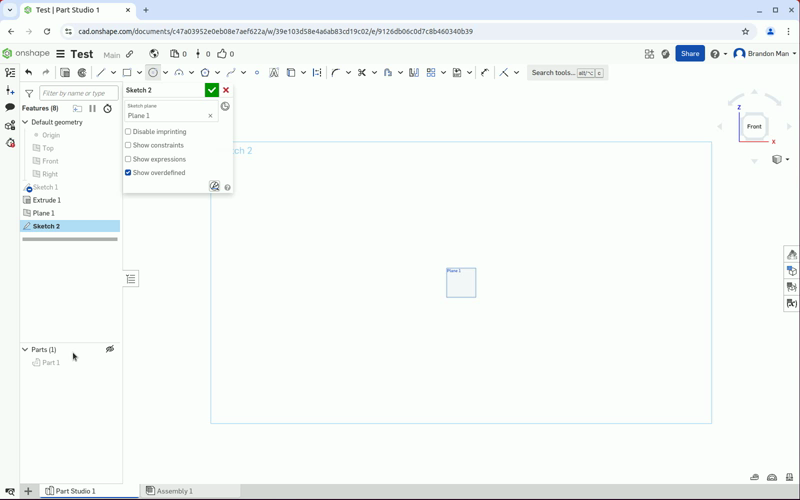
mouse_move(460, 282)
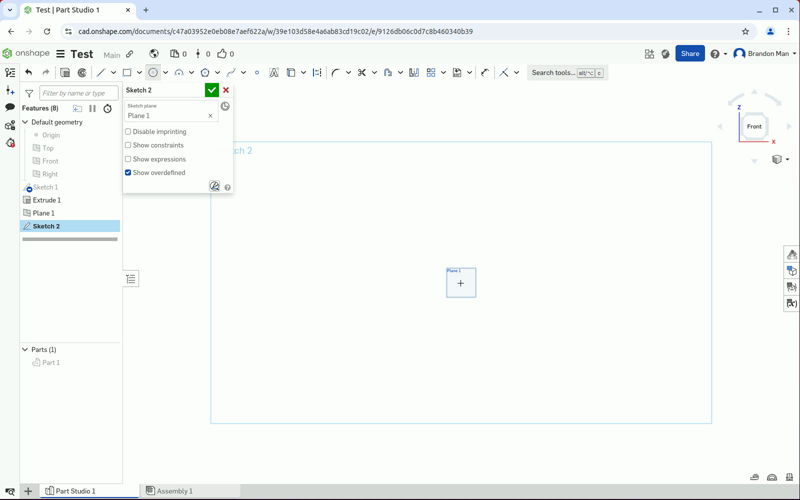
click(460, 282)
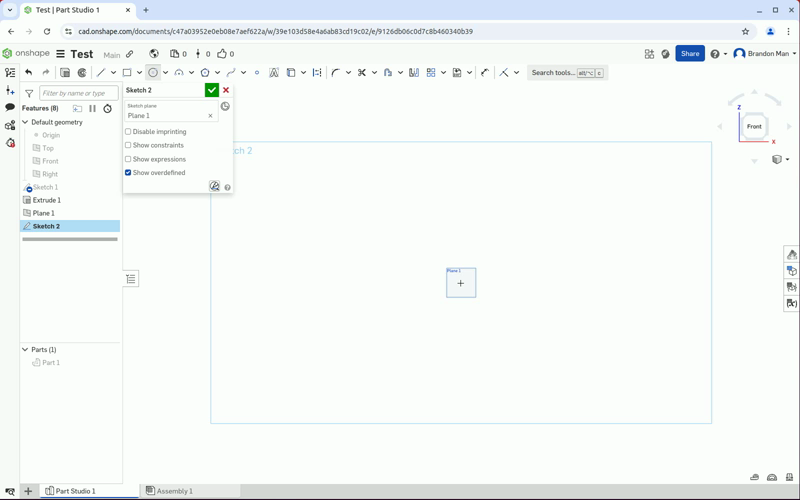
key_up(shift)
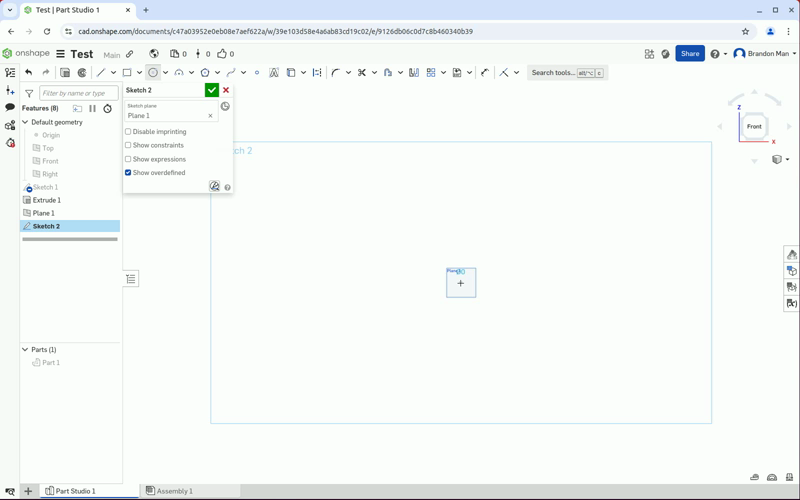
mouse_move(514, 282)
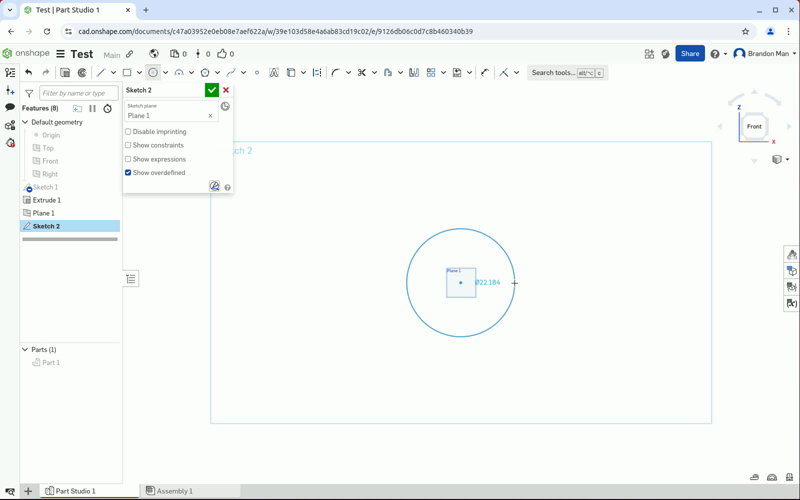
click(514, 282)
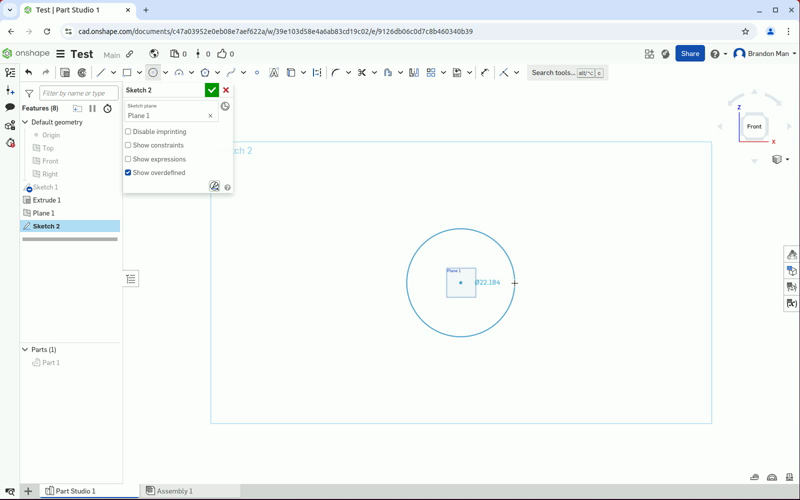
key(esc)
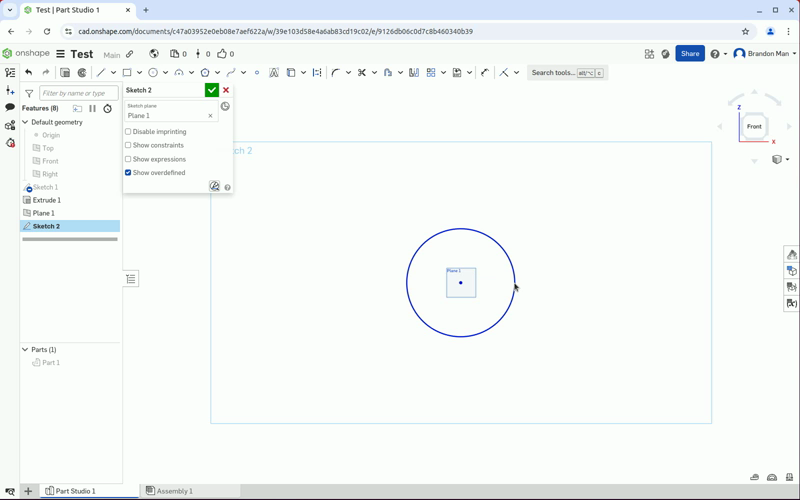
mouse_move(423, 254)
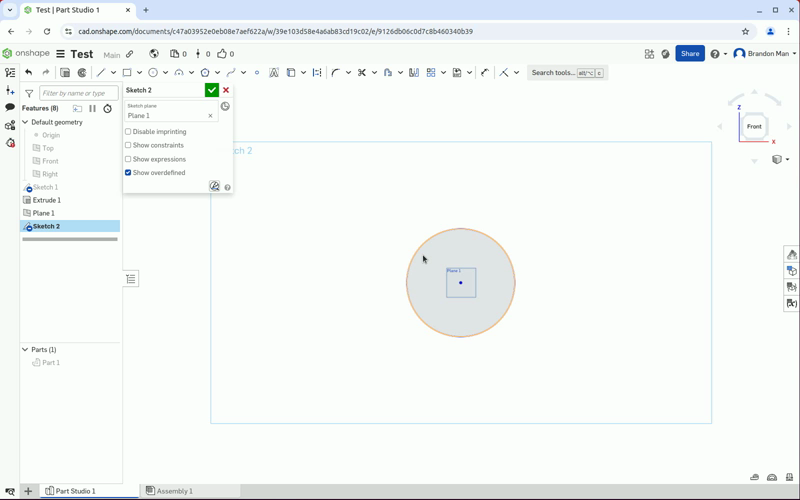
click(423, 254)
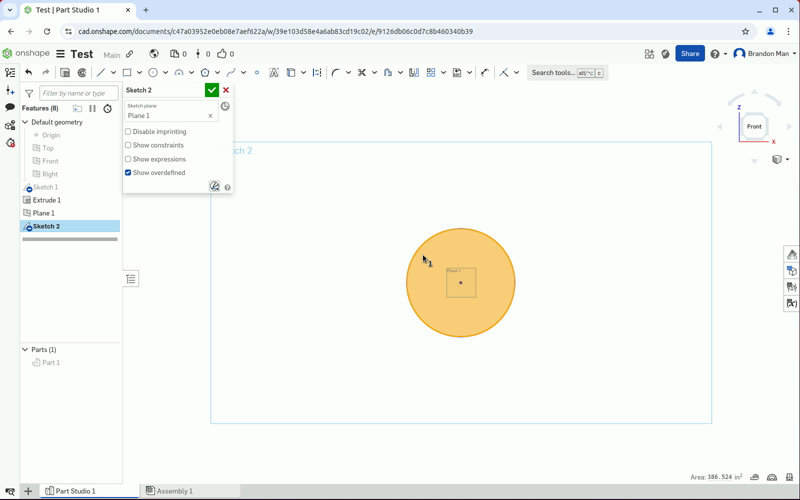
mouse_move(73, 352)
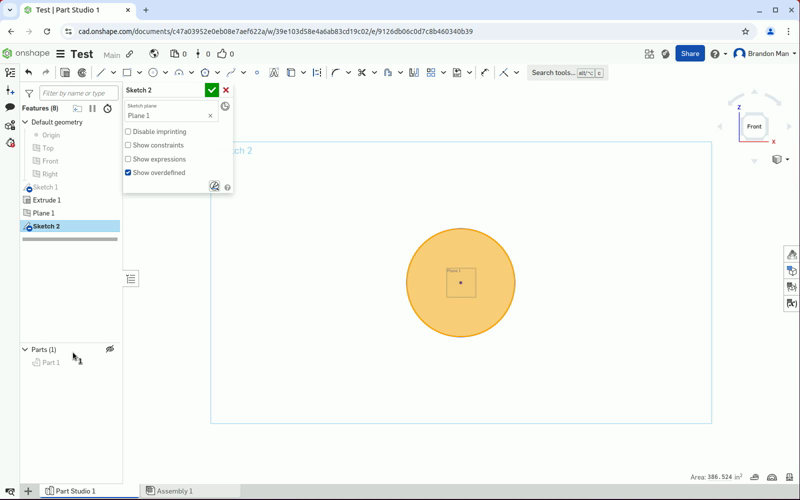
key(shift+y)
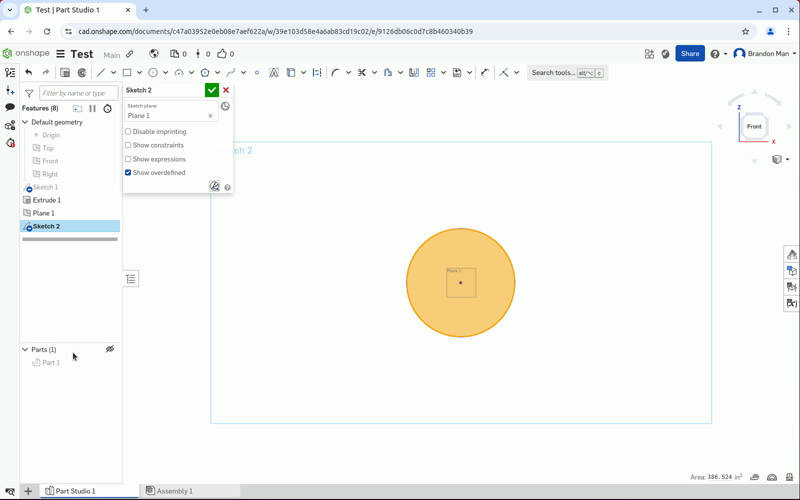
key(shift+e)
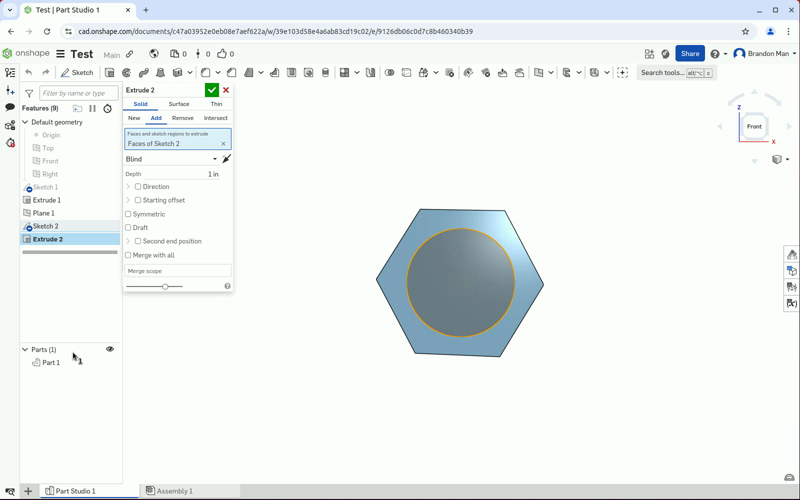
mouse_move(143, 106)
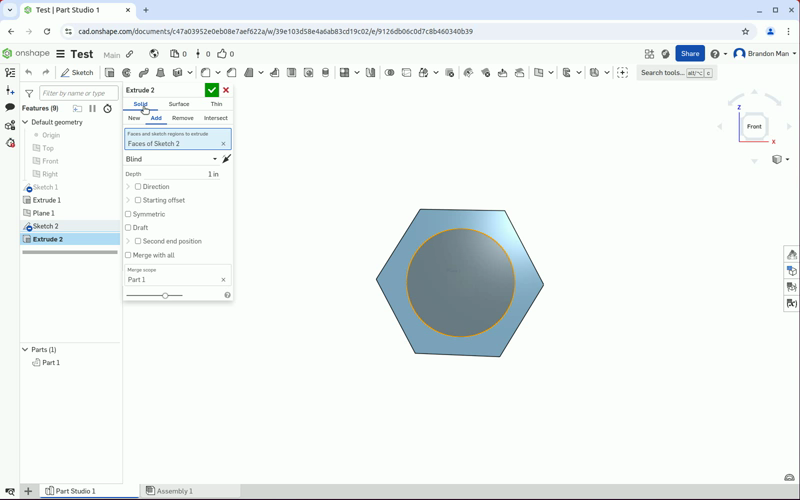
click(143, 106)
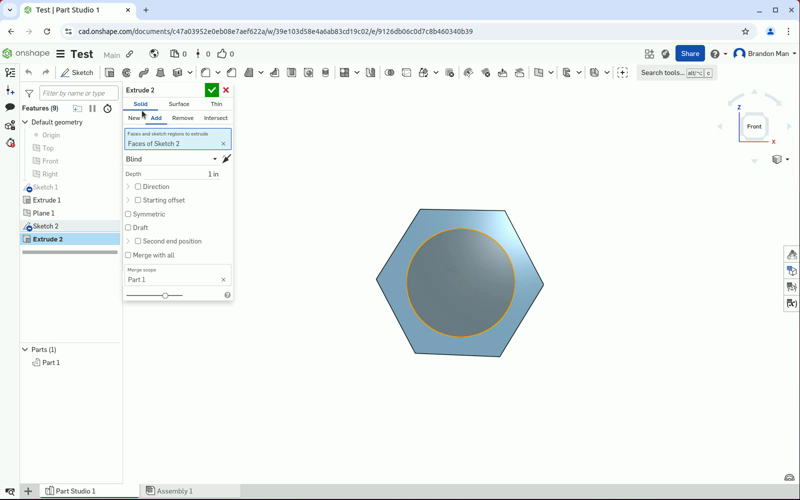
mouse_move(137, 120)
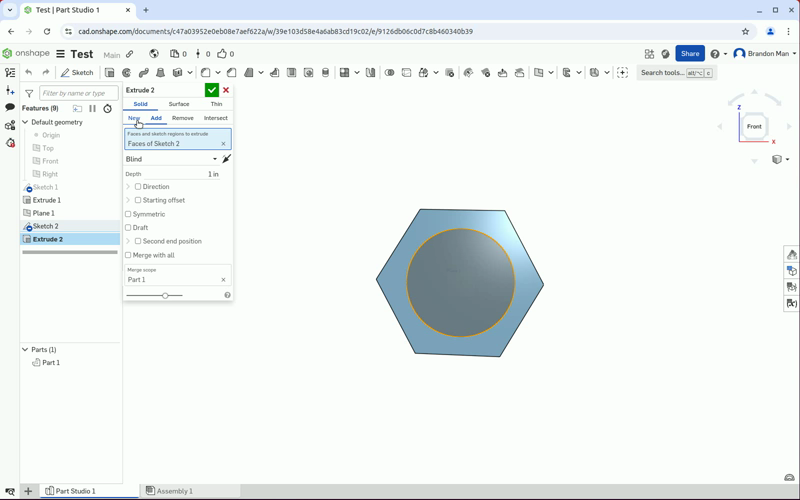
click(137, 120)
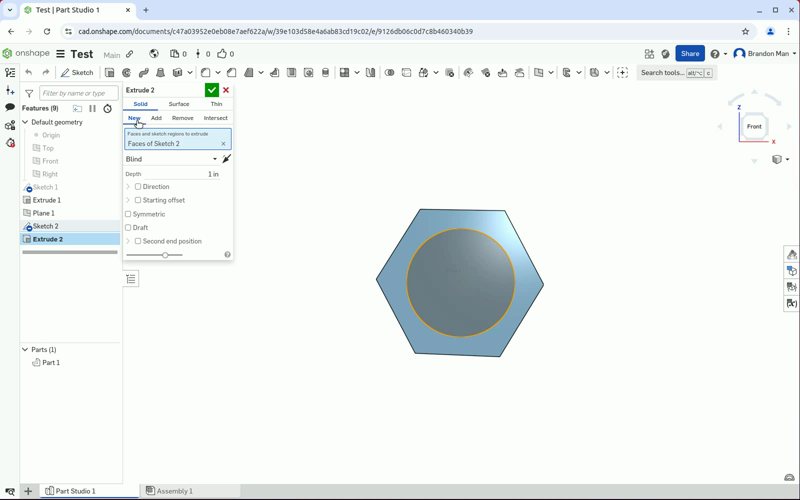
key(tab, 4)
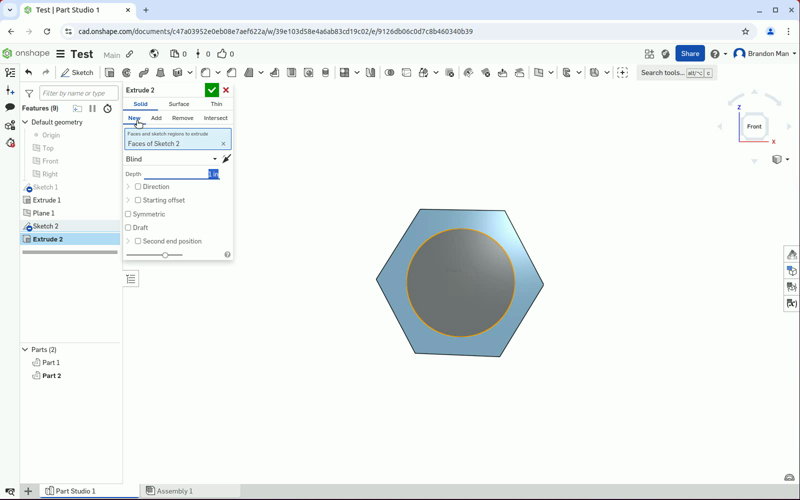
text(7.703)
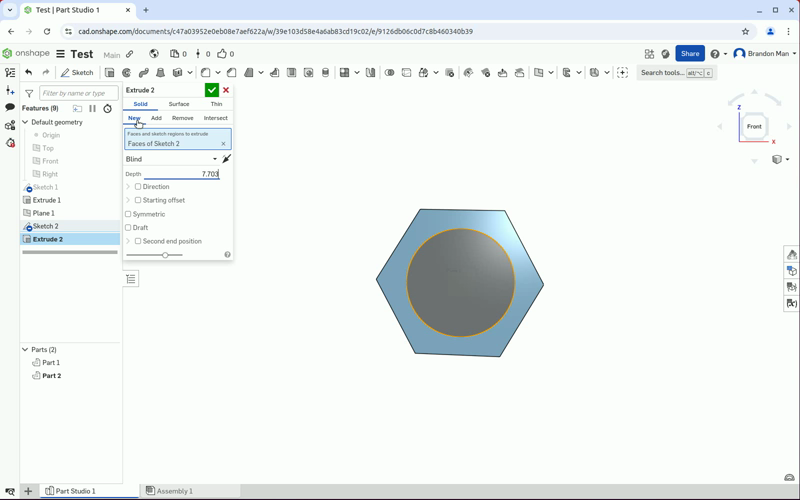
key(enter)
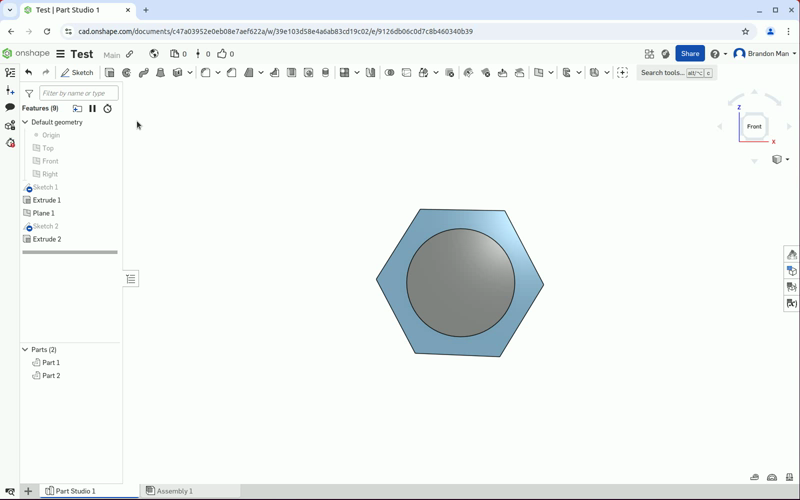
key(shift+h)
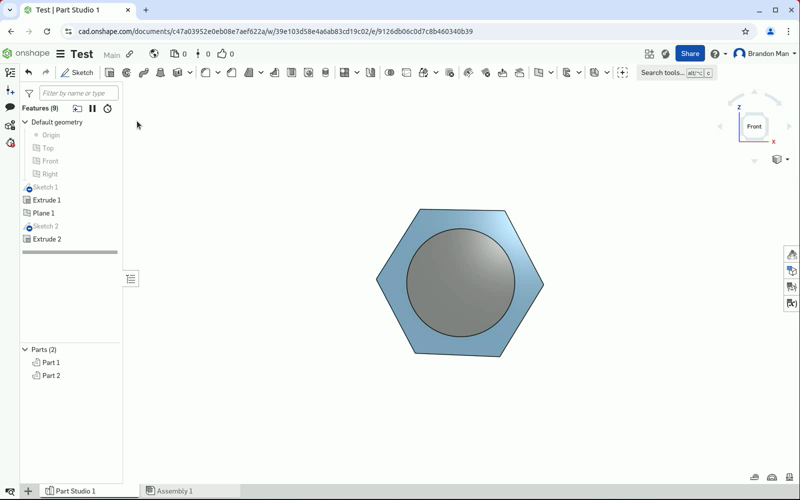
key(shift+h)
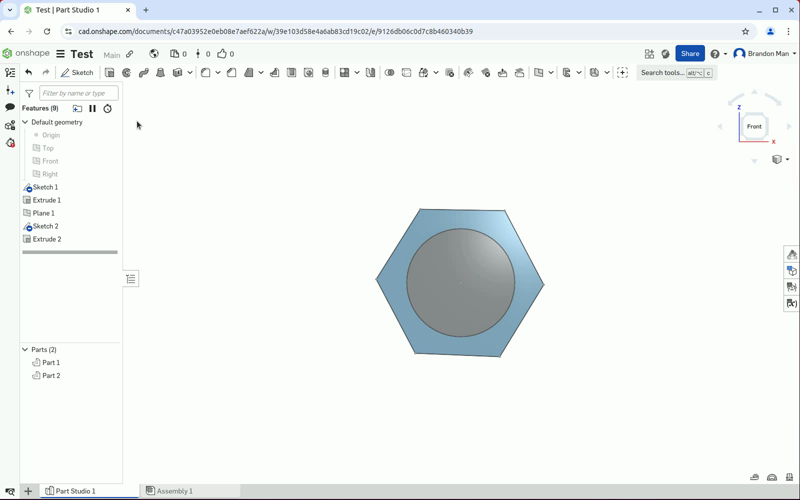
key(shift+7)
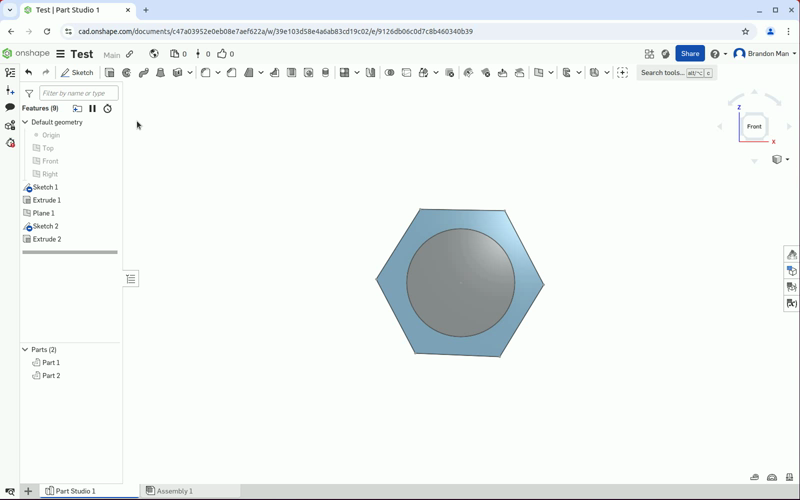
key(left, 2)
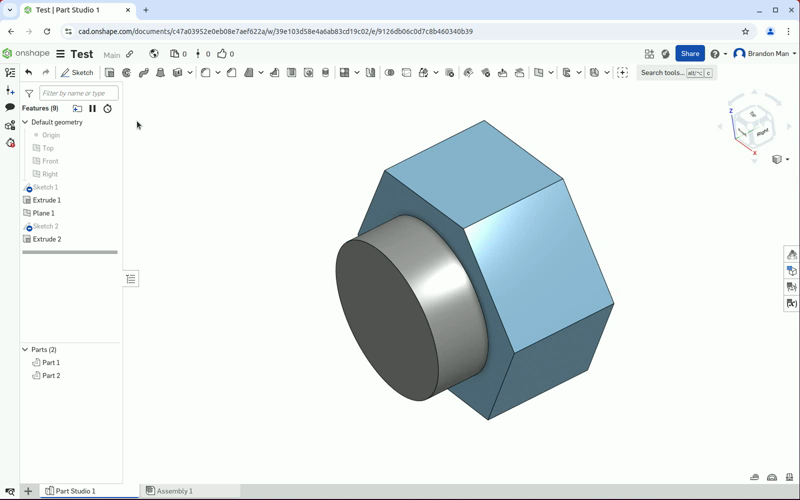
key(down, 2)
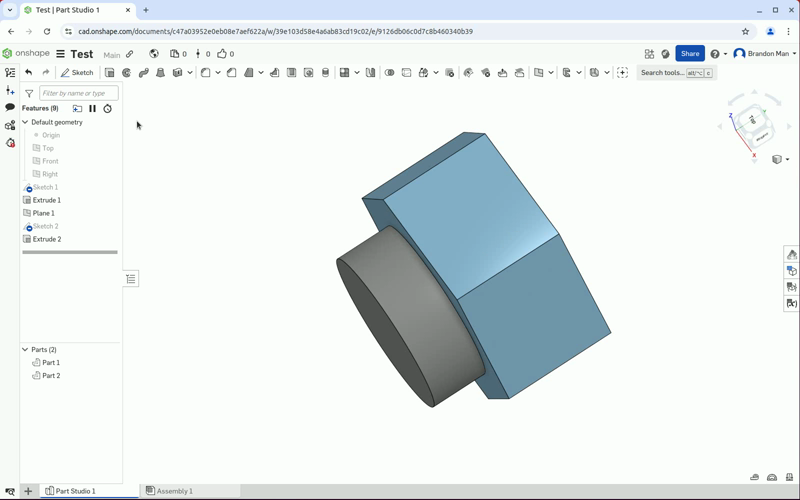
key(up, 2)
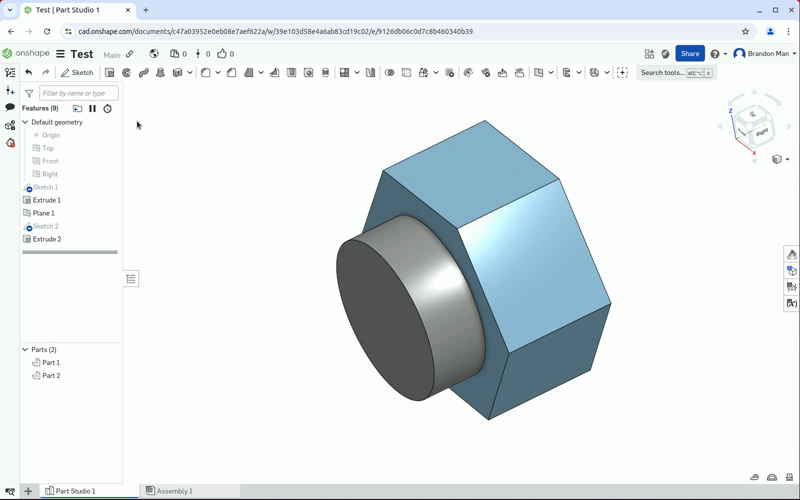
key(right, 2)
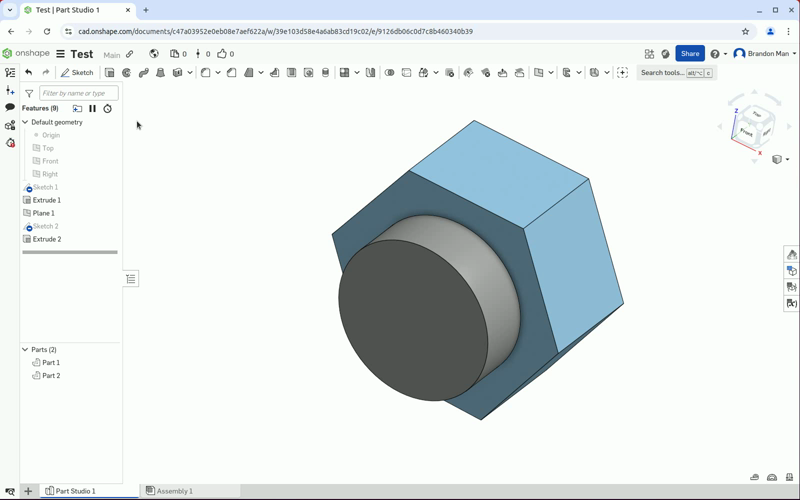
mouse_move(73, 189)
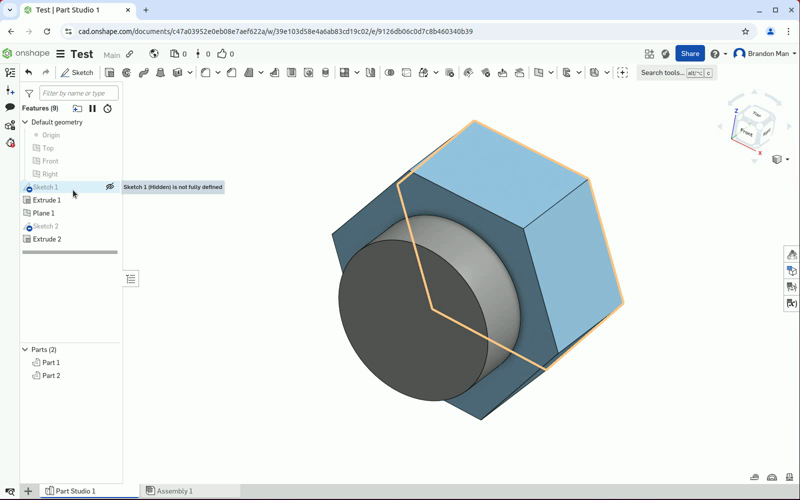
click(73, 189)